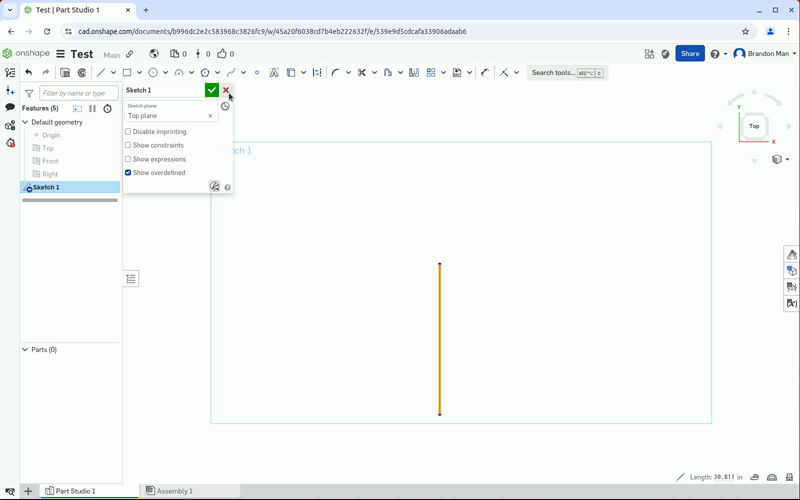
key(shift+h)
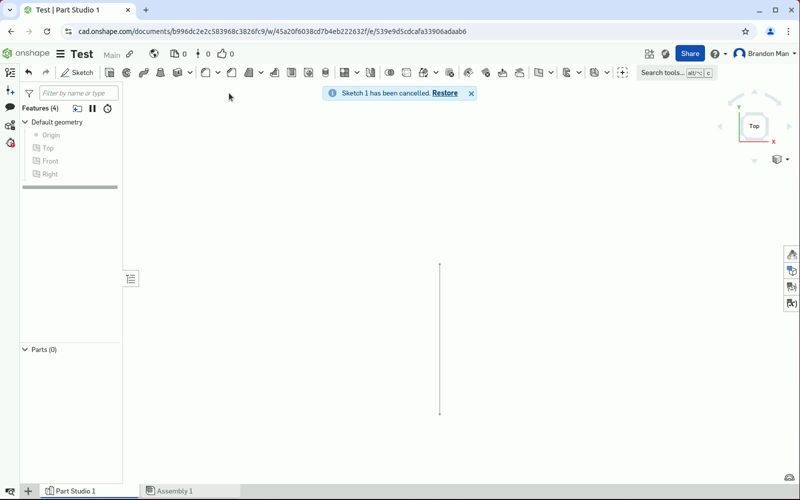
mouse_move(73, 352)
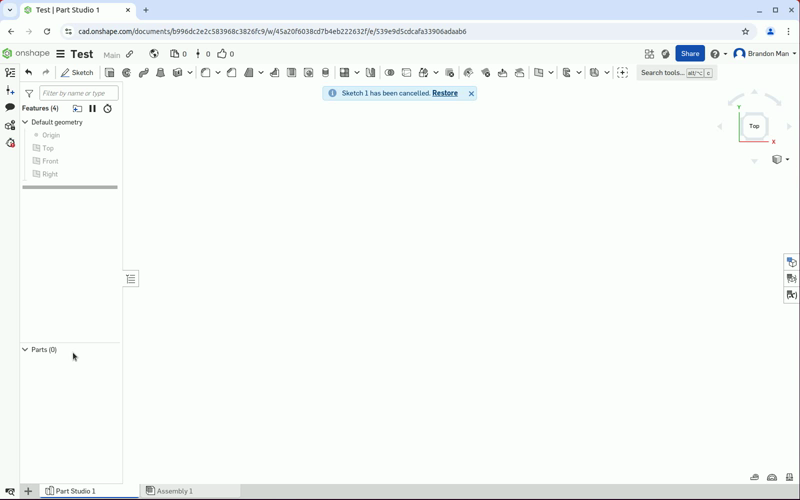
key(y)
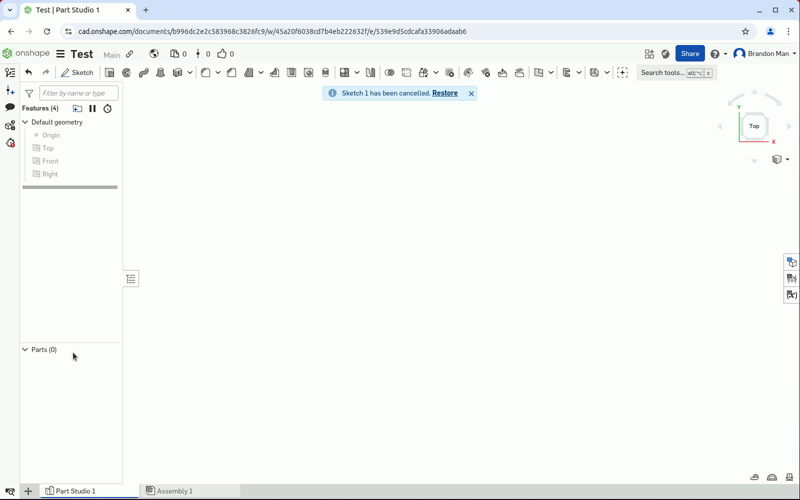
key(shift+p)
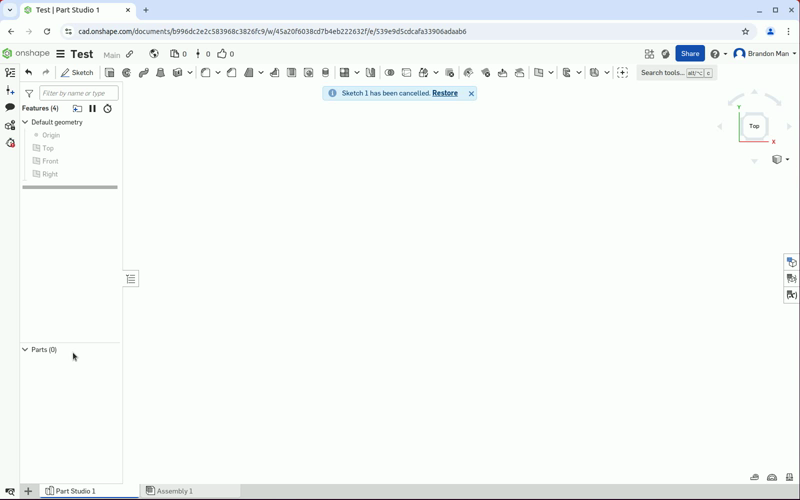
key(space)
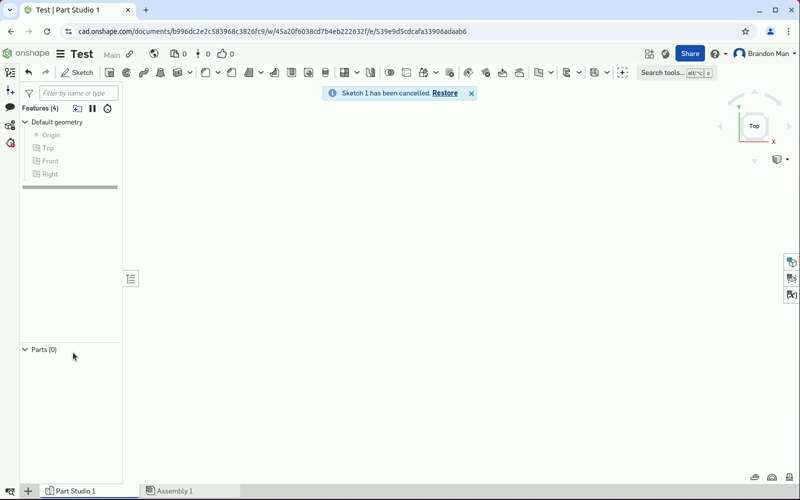
key_down(shift)
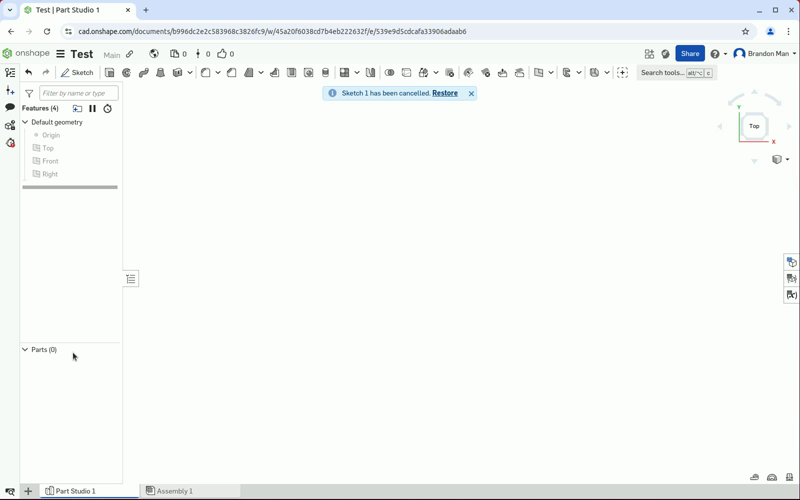
key(up)
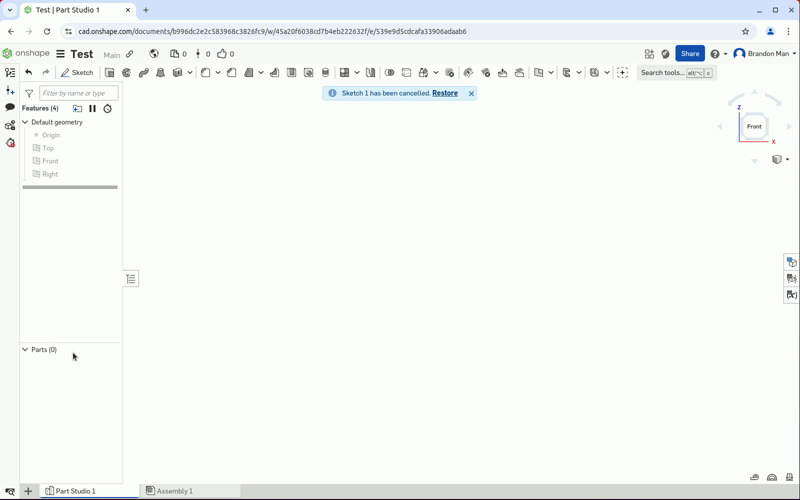
key_up(shift)
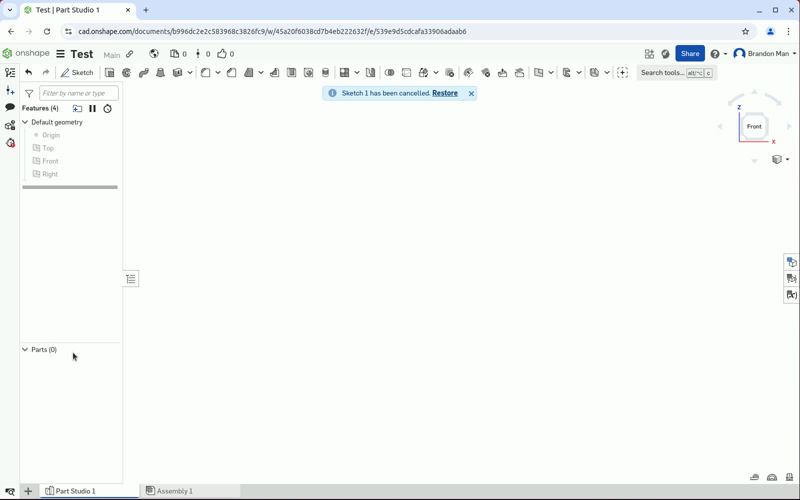
mouse_move(73, 352)
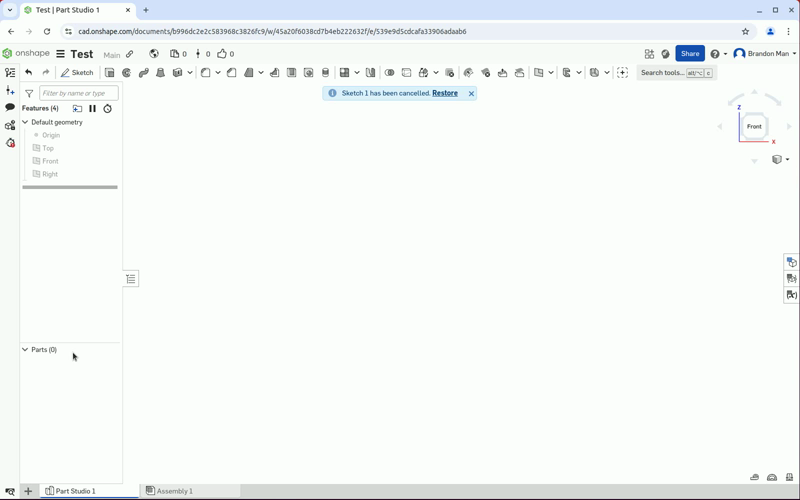
key(shift+y)
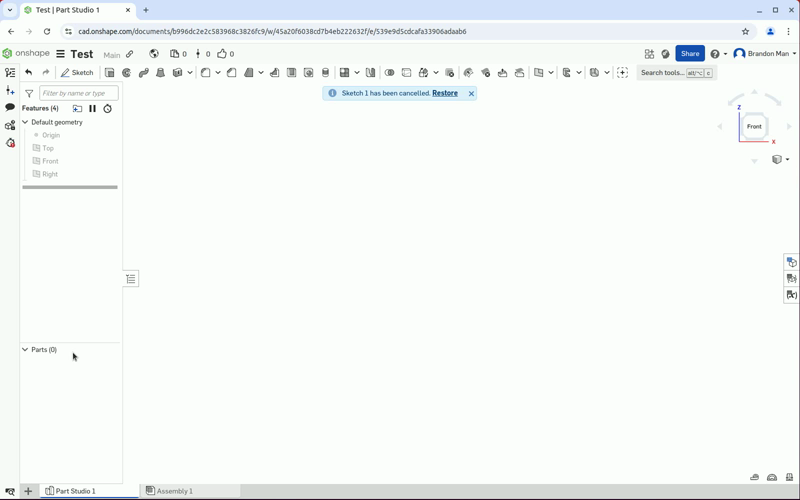
key(shift+s)
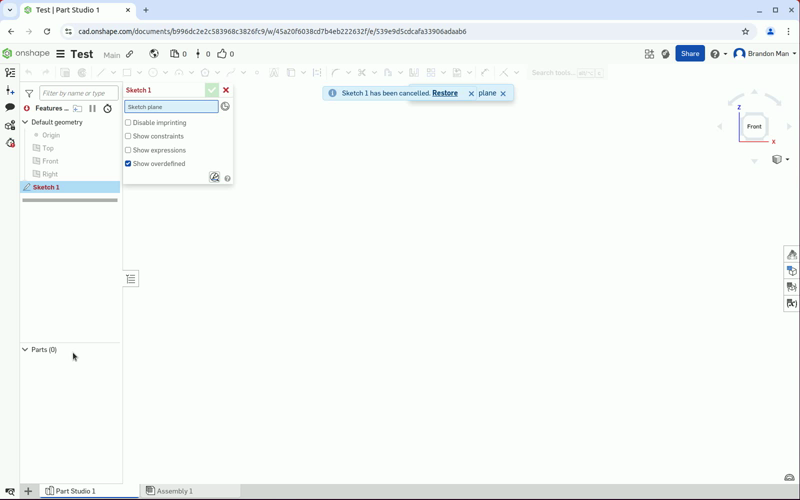
mouse_move(73, 163)
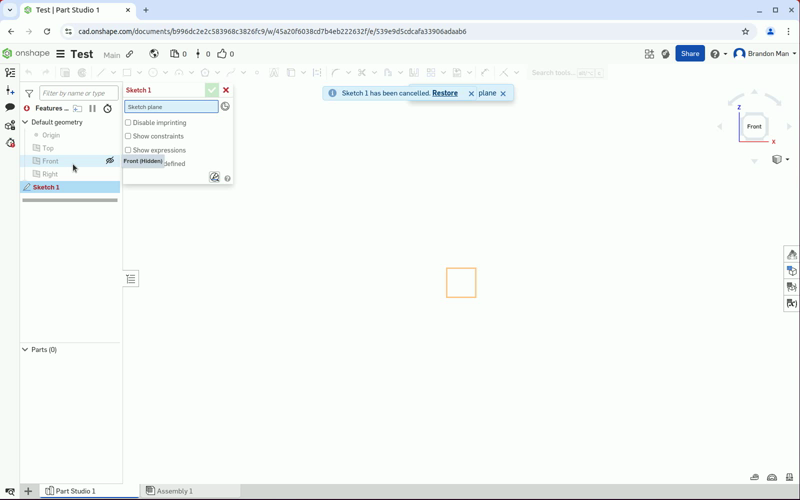
click(73, 163)
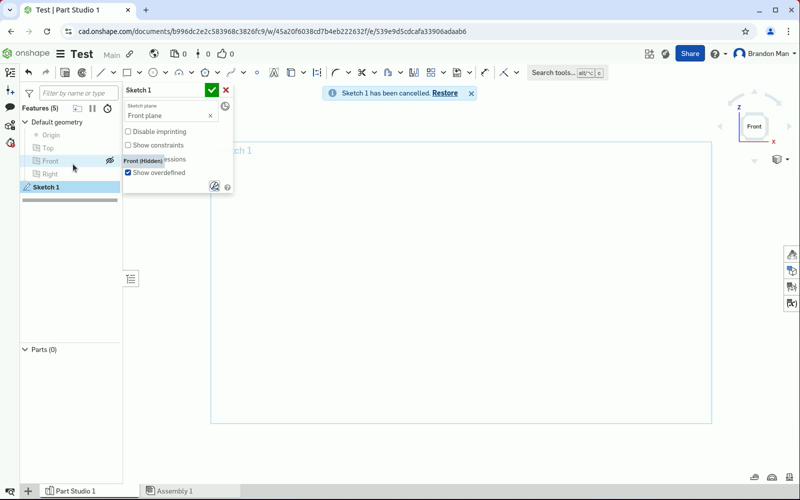
mouse_move(73, 352)
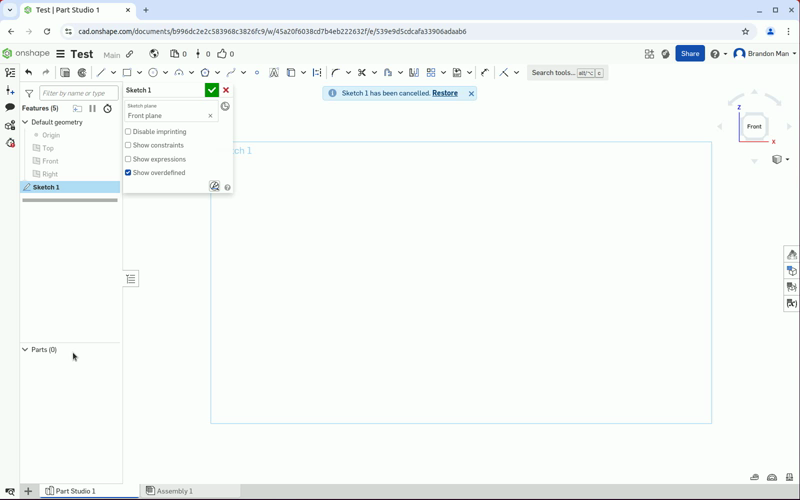
key(y)
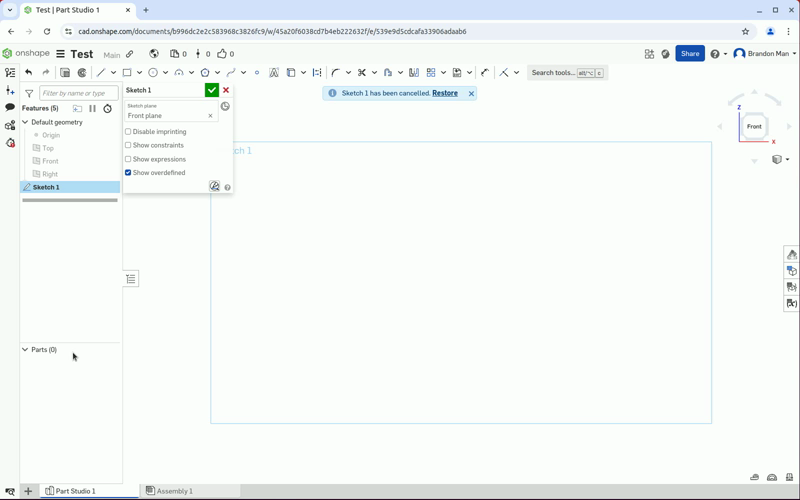
key(l)
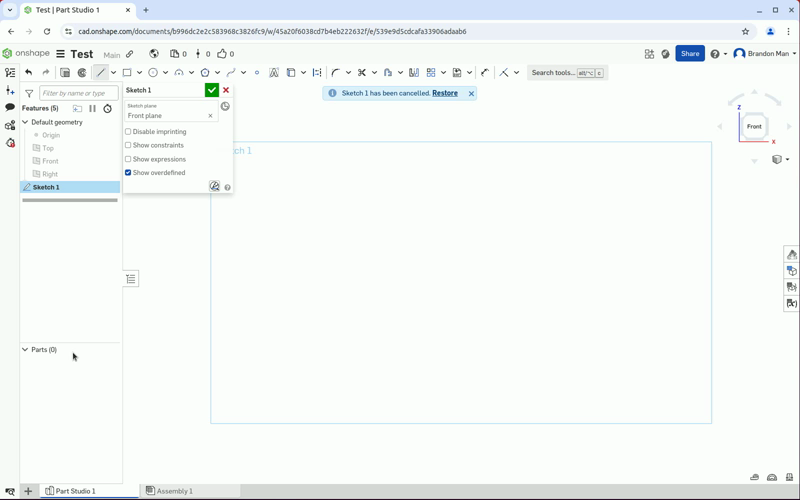
key_down(shift)
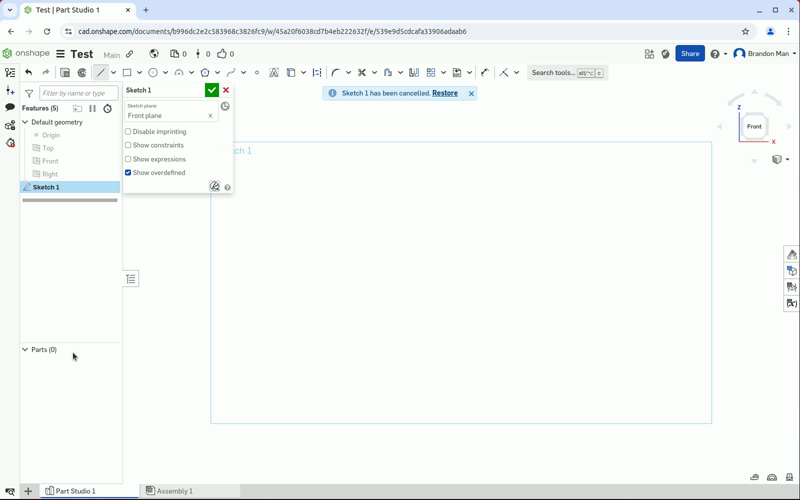
mouse_move(460, 282)
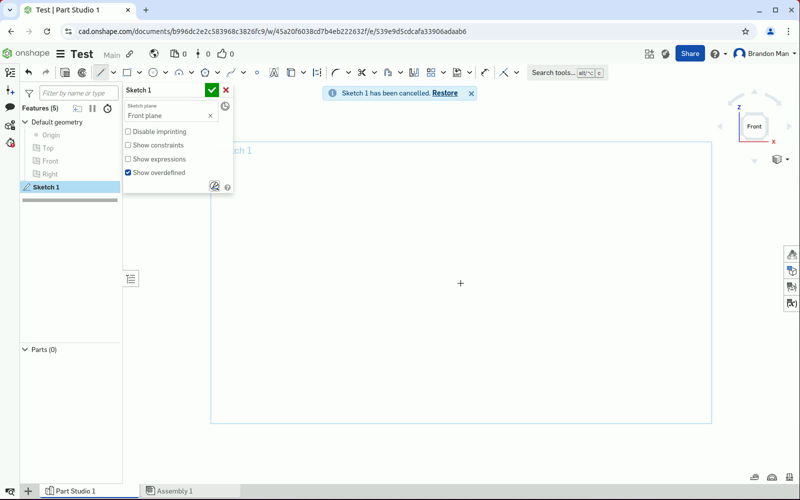
click(460, 282)
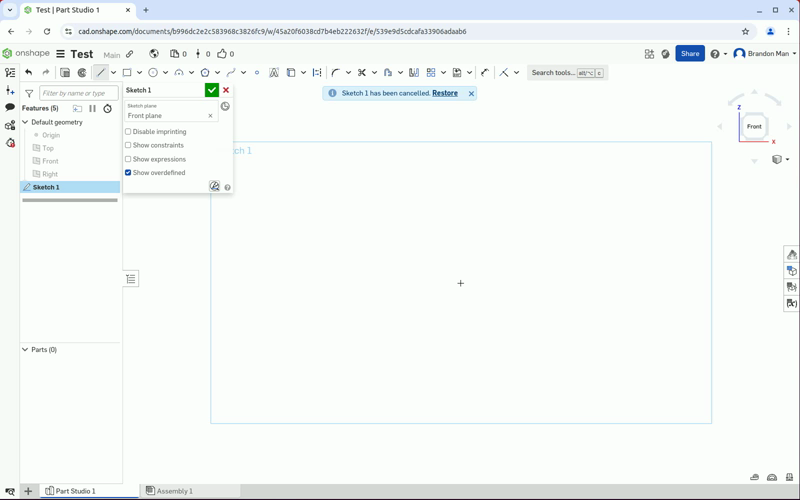
key_up(shift)
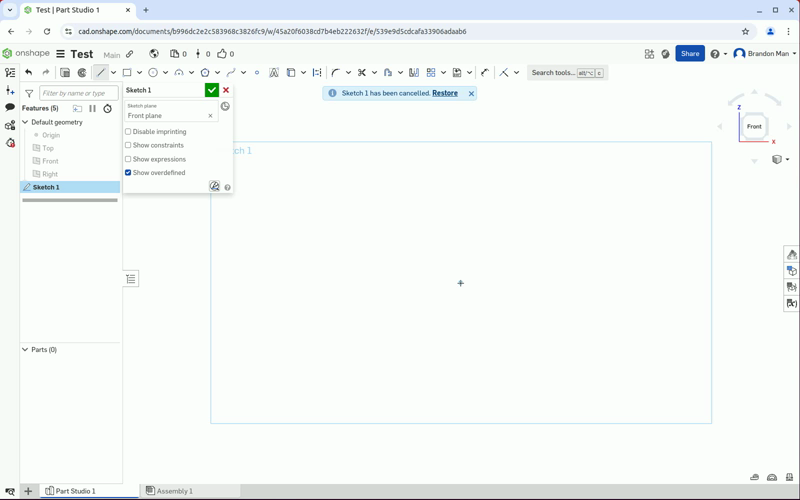
key_down(shift)
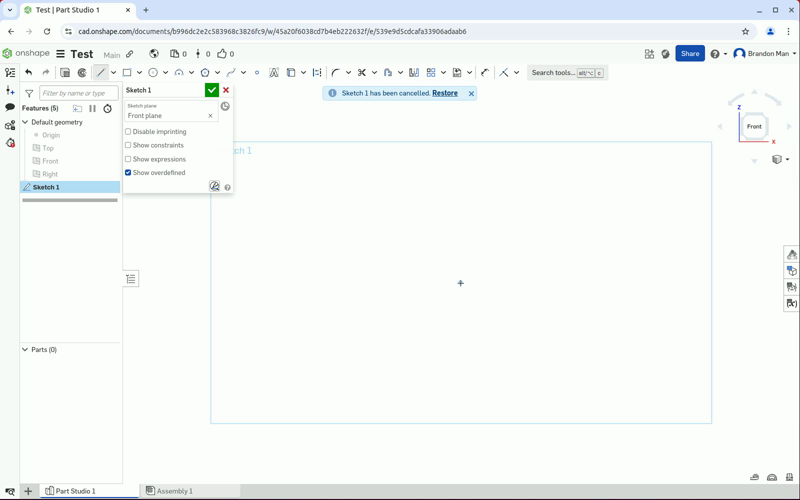
mouse_move(535, 282)
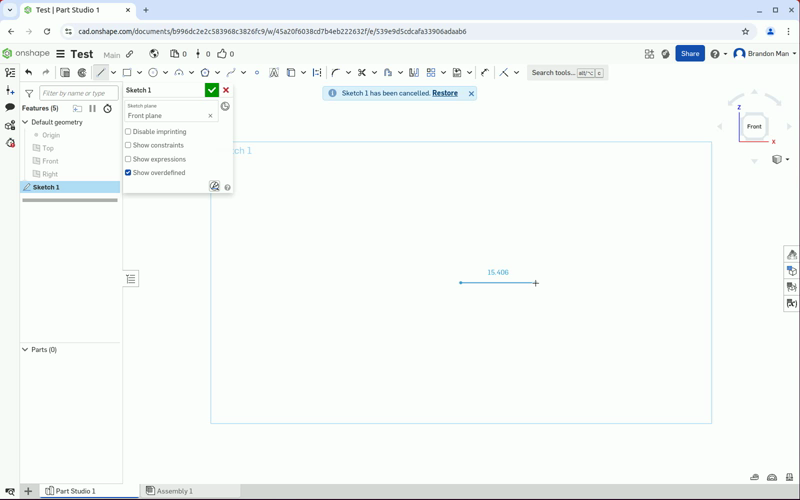
click(535, 282)
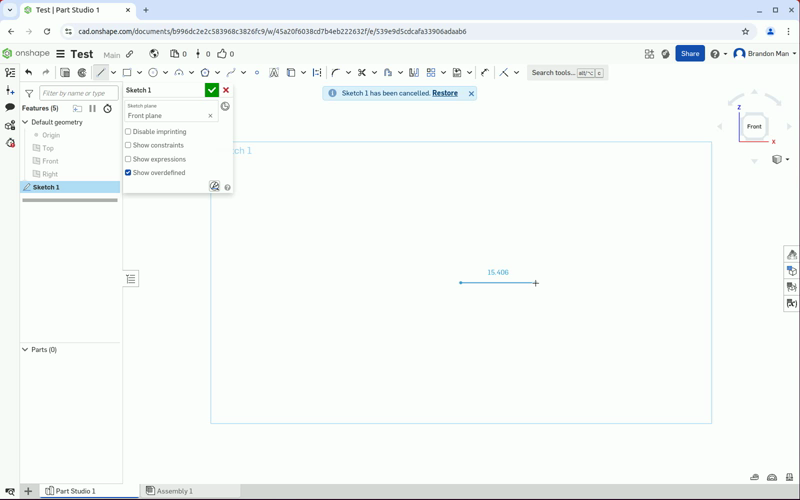
key_up(shift)
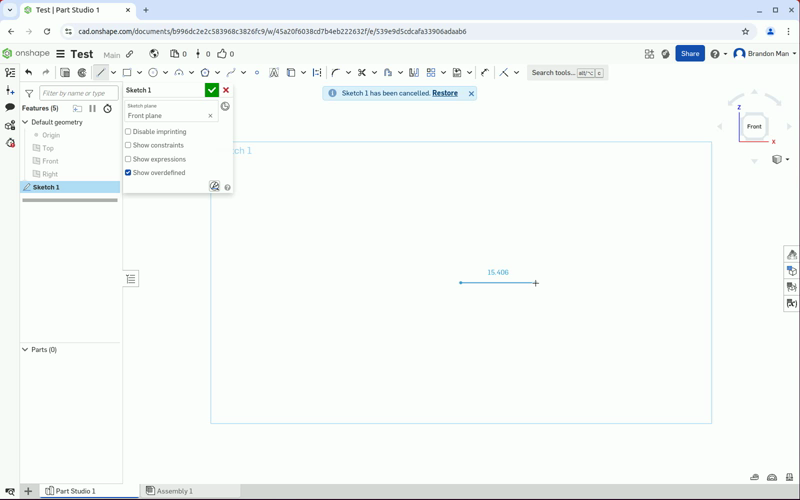
key_down(shift)
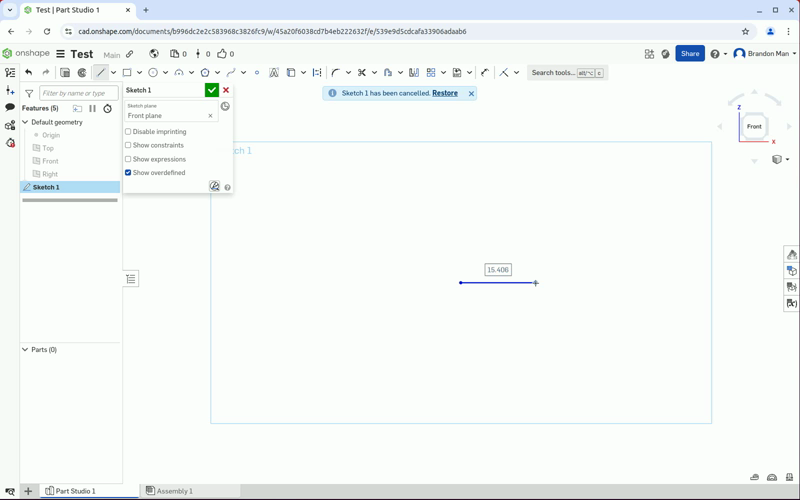
mouse_move(535, 189)
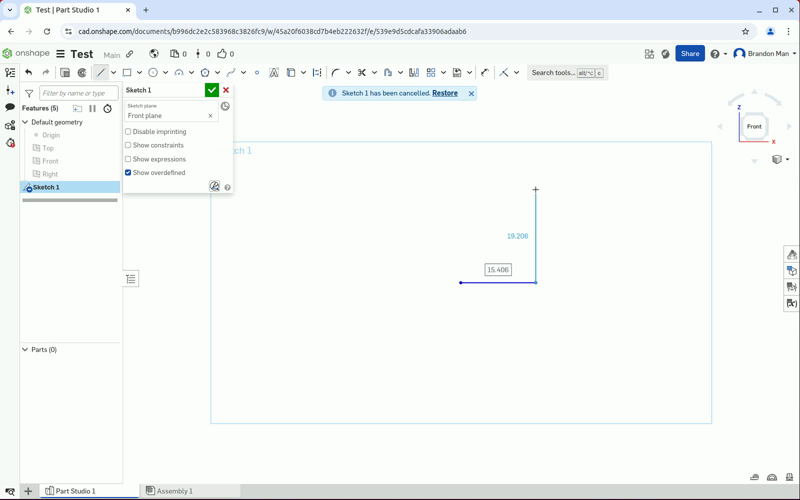
click(535, 189)
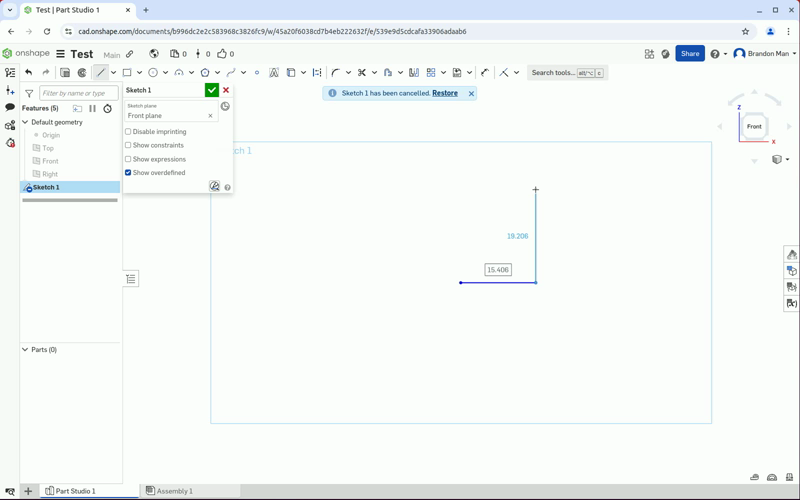
key_up(shift)
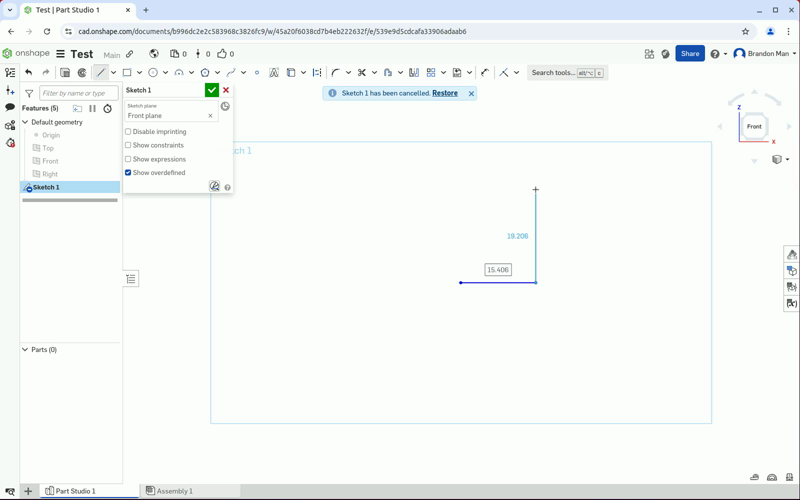
key_down(shift)
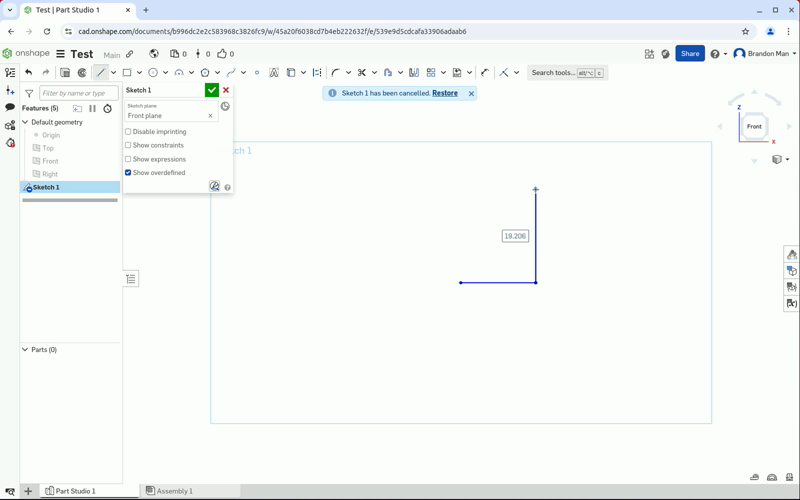
mouse_move(565, 189)
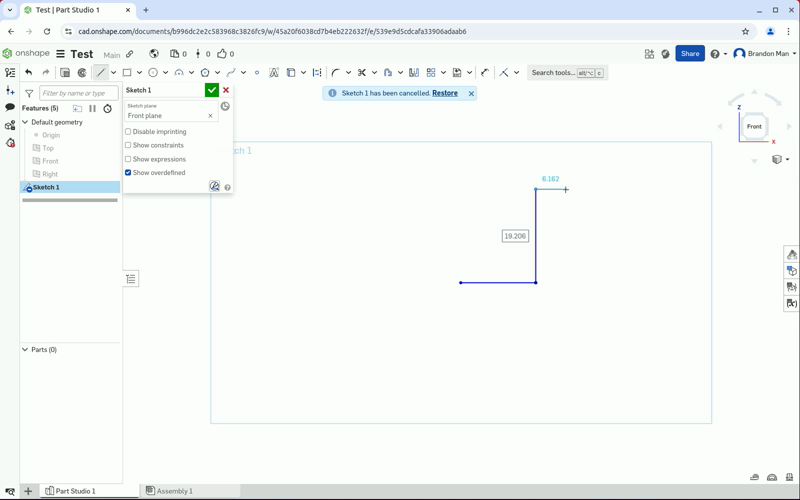
mouse_move(498, 189)
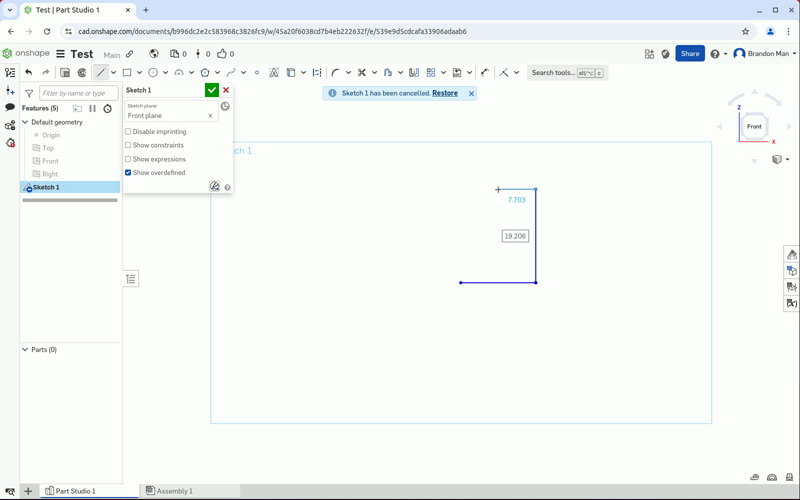
click(498, 189)
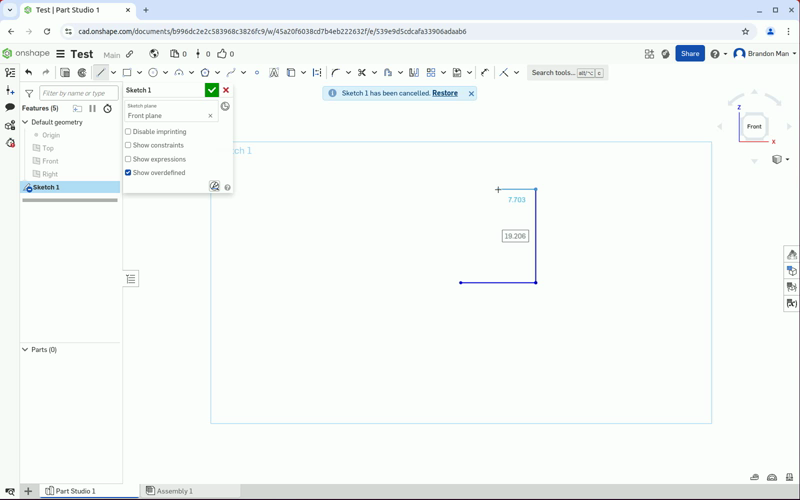
key_up(shift)
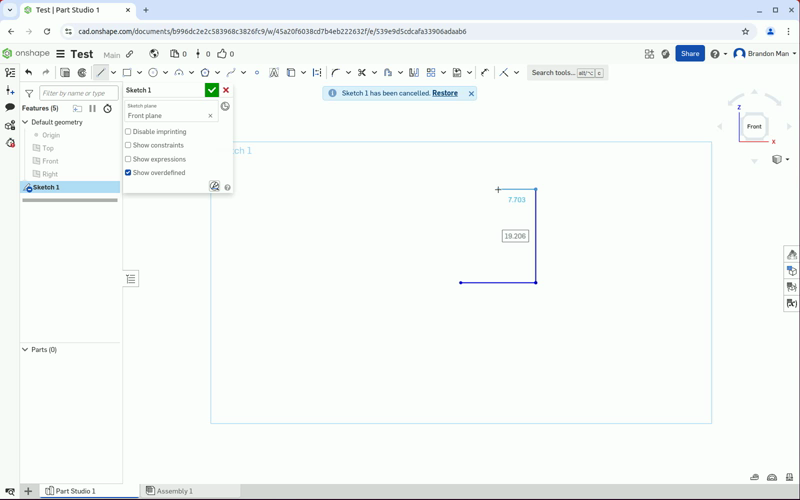
key_down(shift)
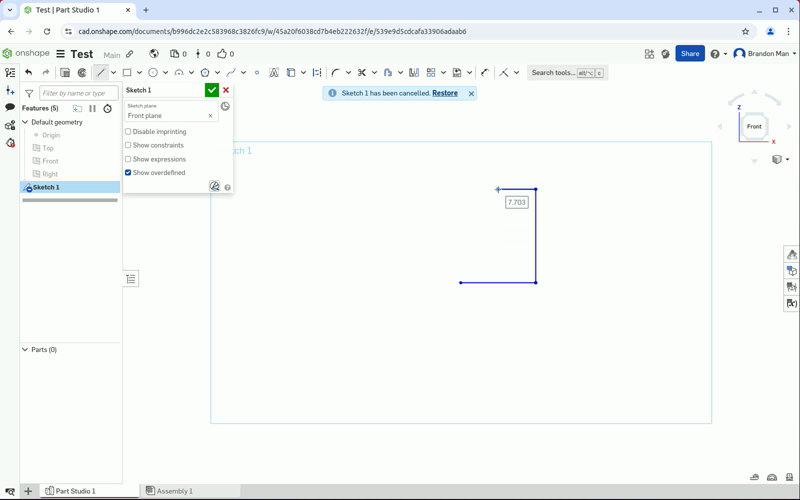
mouse_move(528, 189)
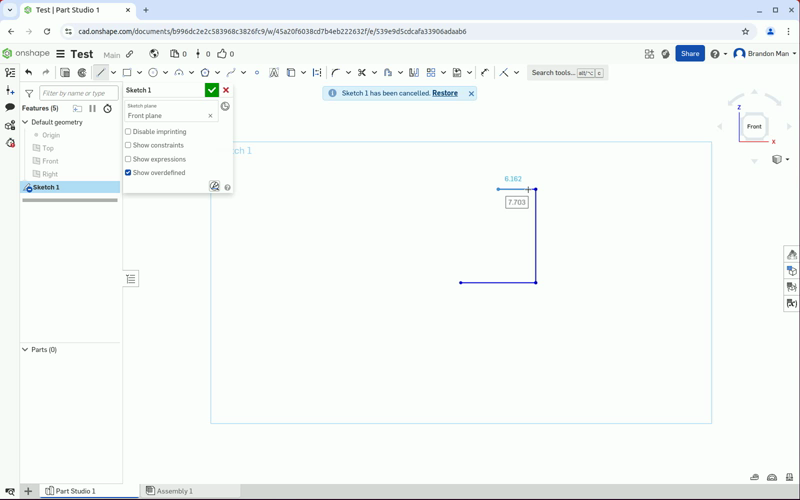
mouse_move(498, 245)
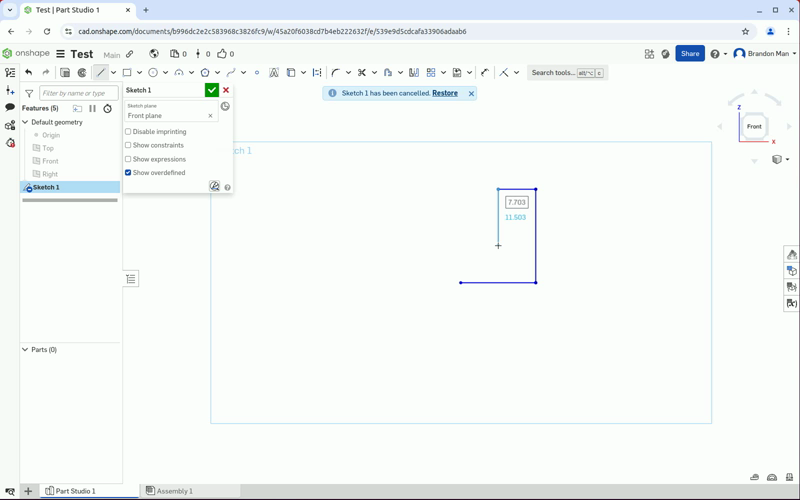
click(498, 245)
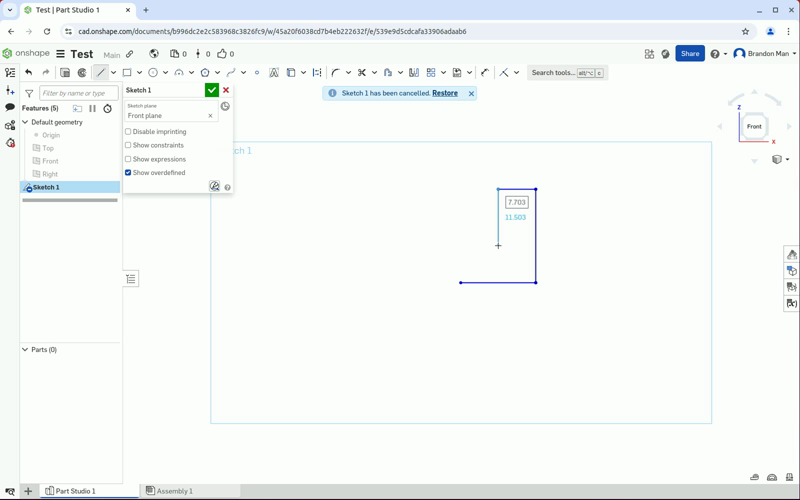
key_up(shift)
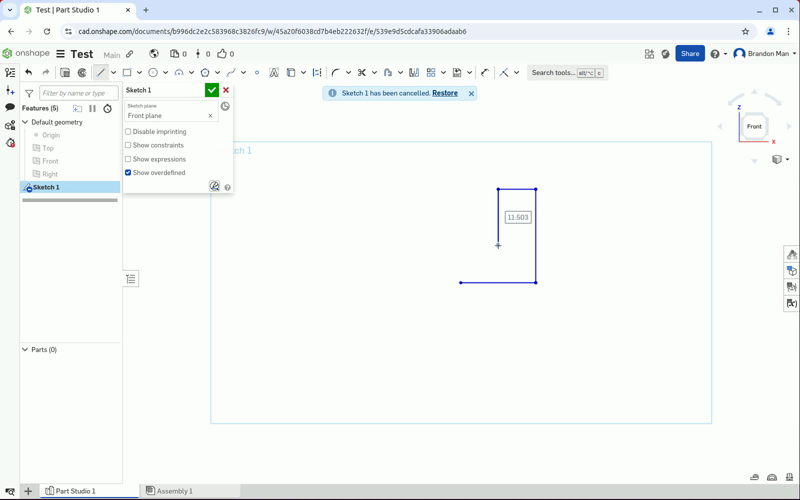
key_down(shift)
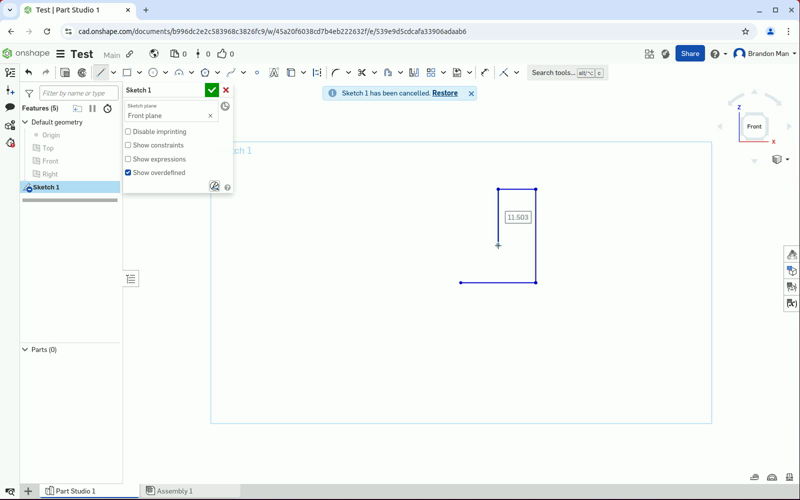
mouse_move(528, 245)
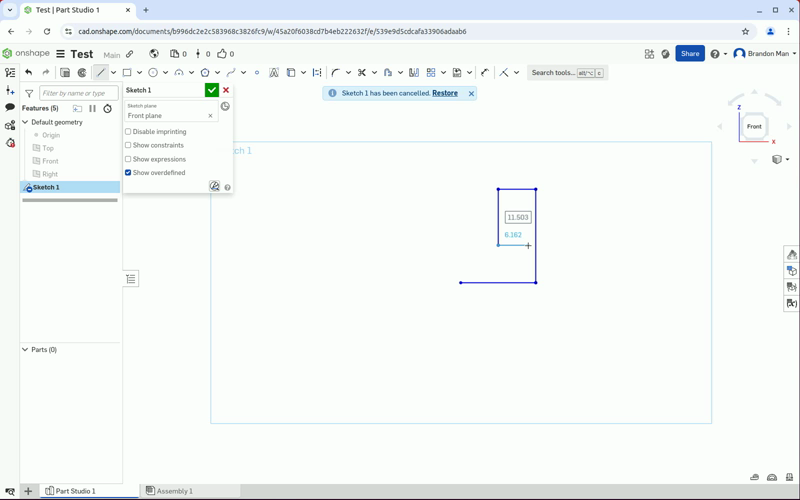
mouse_move(460, 245)
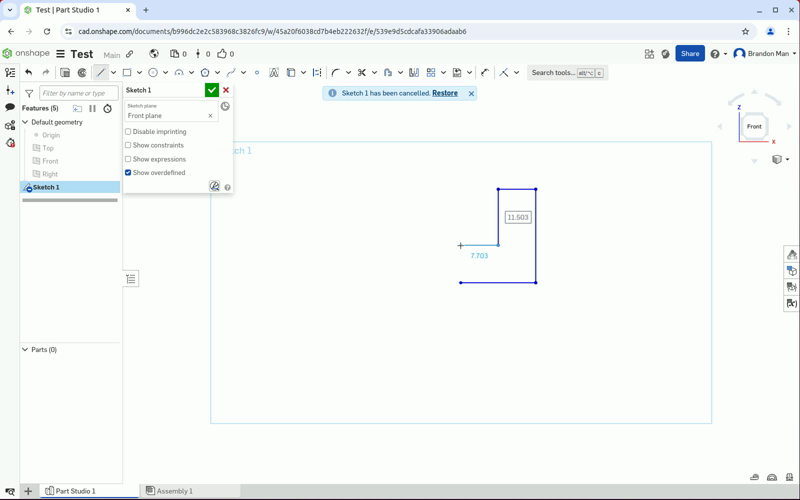
click(460, 245)
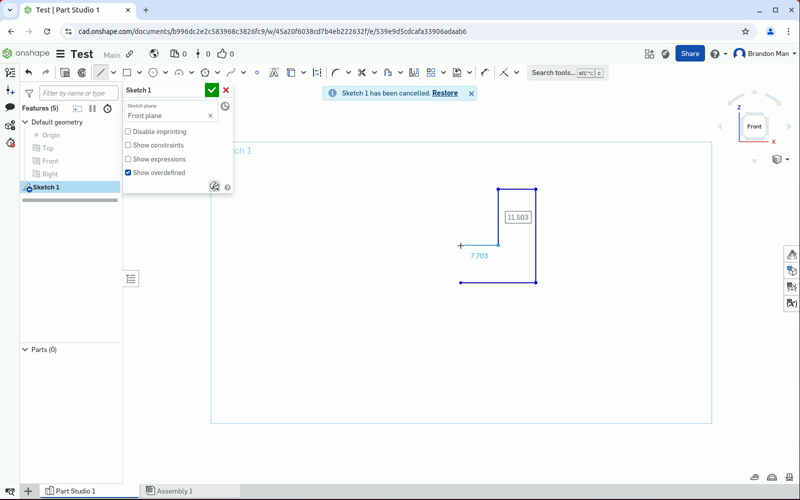
key_up(shift)
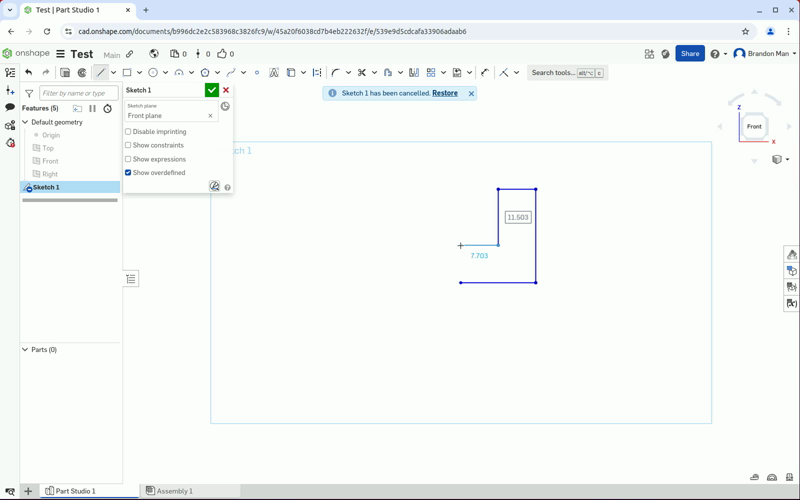
mouse_move(490, 245)
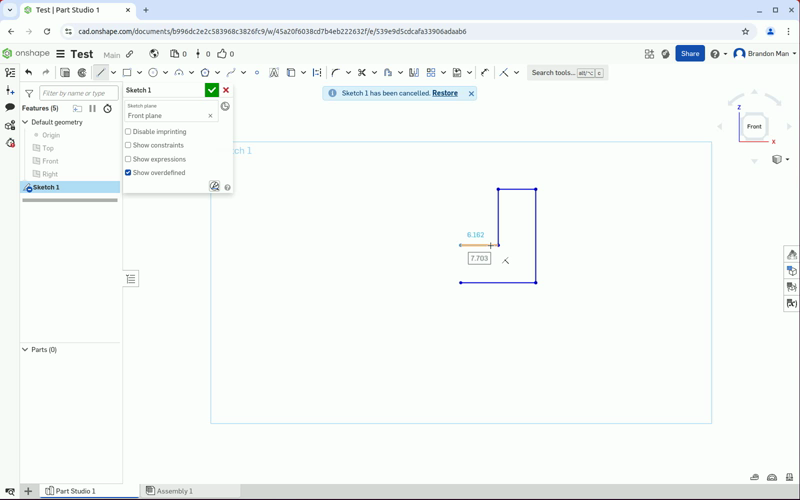
key_down(shift)
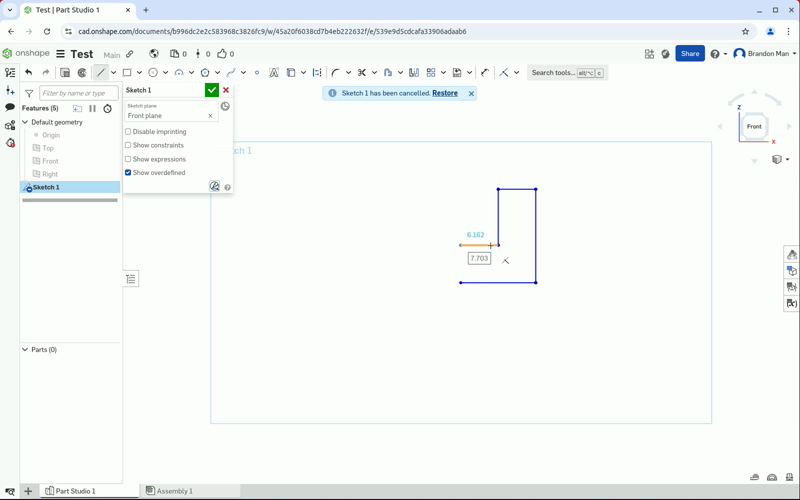
mouse_move(460, 282)
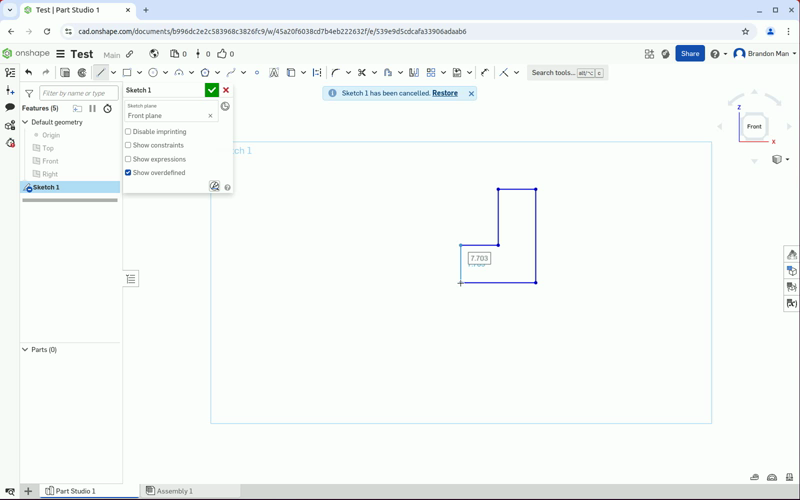
key_up(shift)
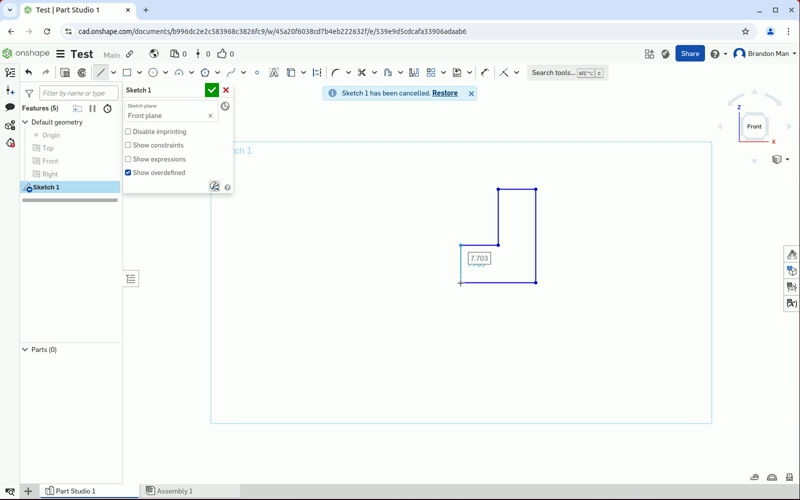
click(460, 282)
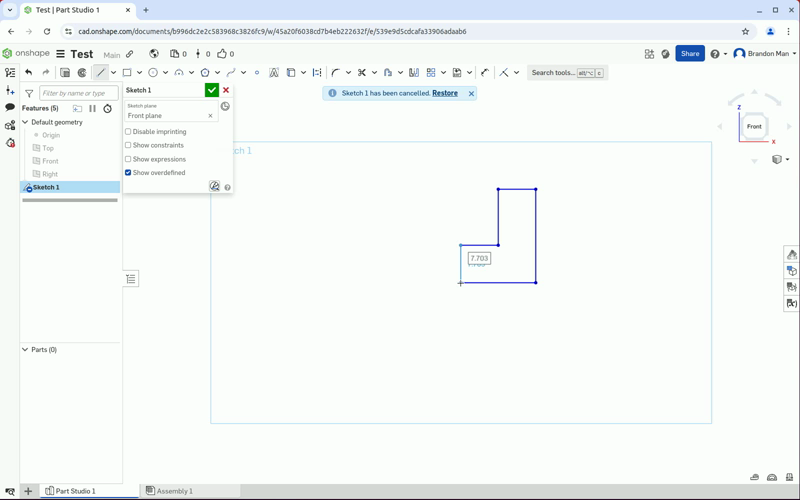
key(esc)
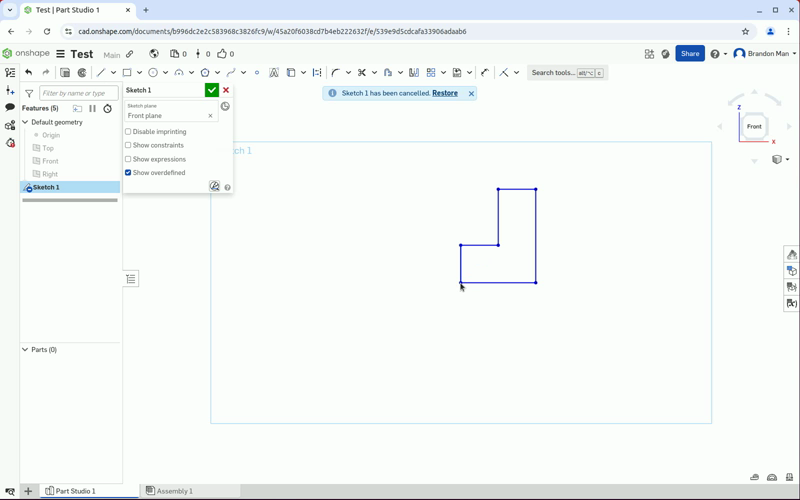
mouse_move(503, 219)
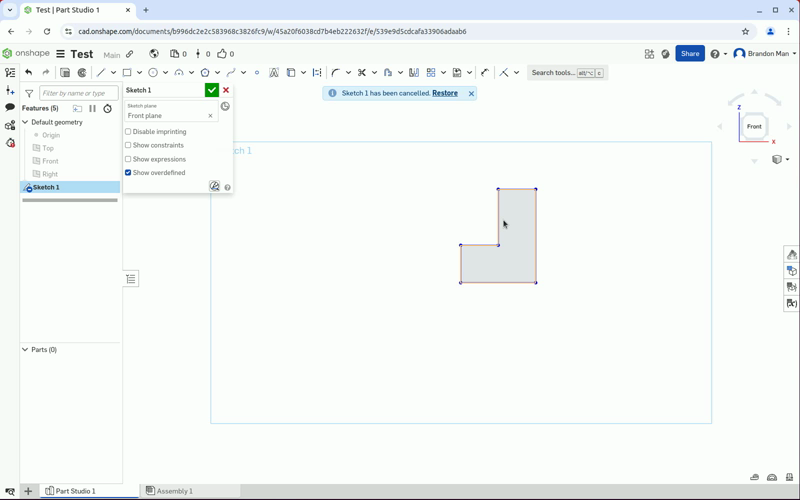
click(503, 219)
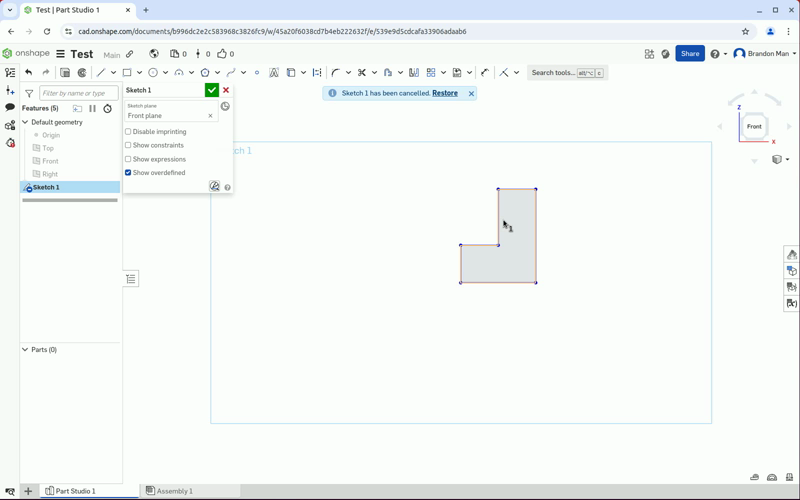
mouse_move(73, 352)
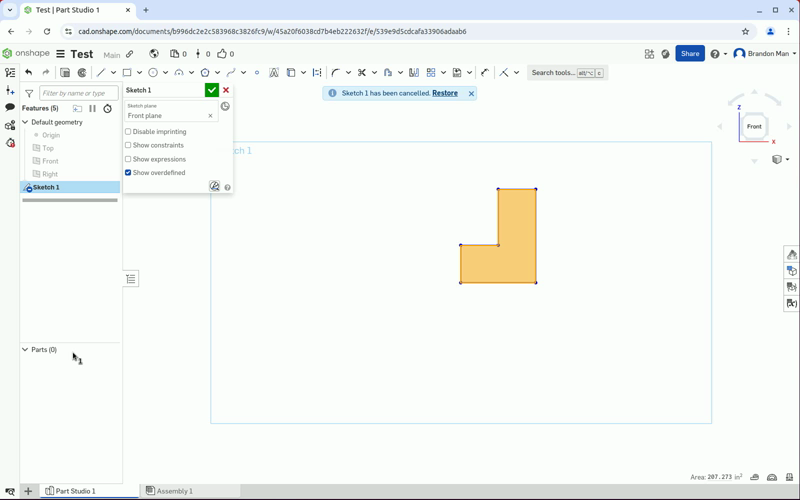
key(shift+y)
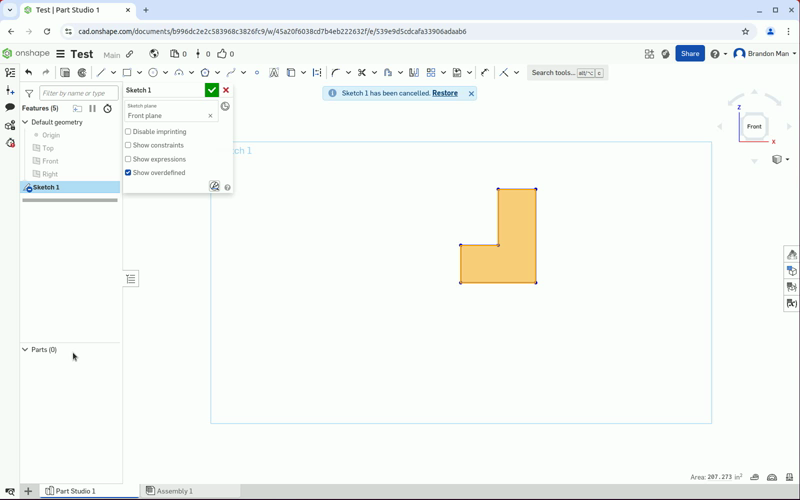
key(shift+e)
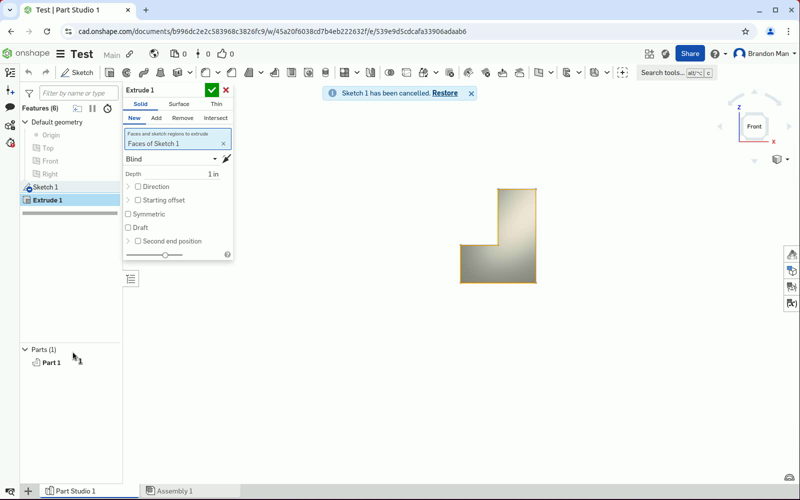
mouse_move(143, 106)
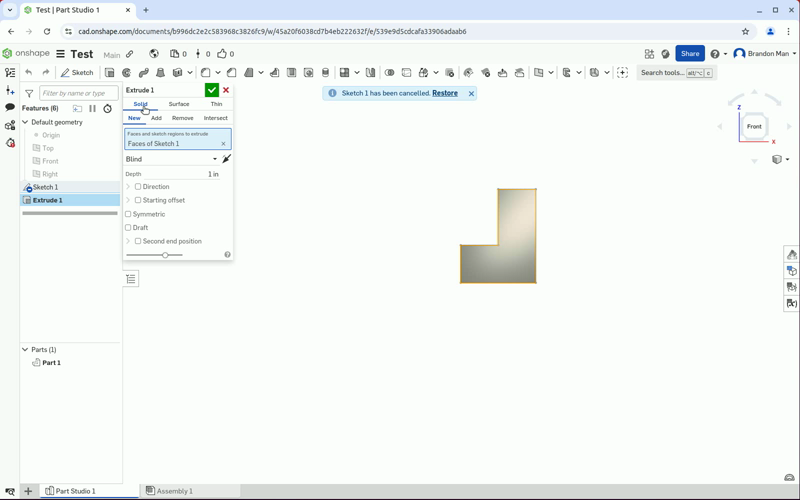
click(143, 106)
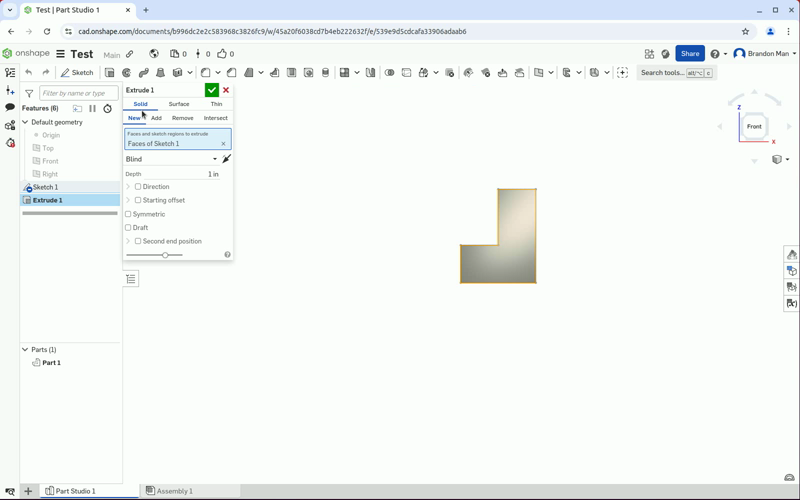
mouse_move(137, 120)
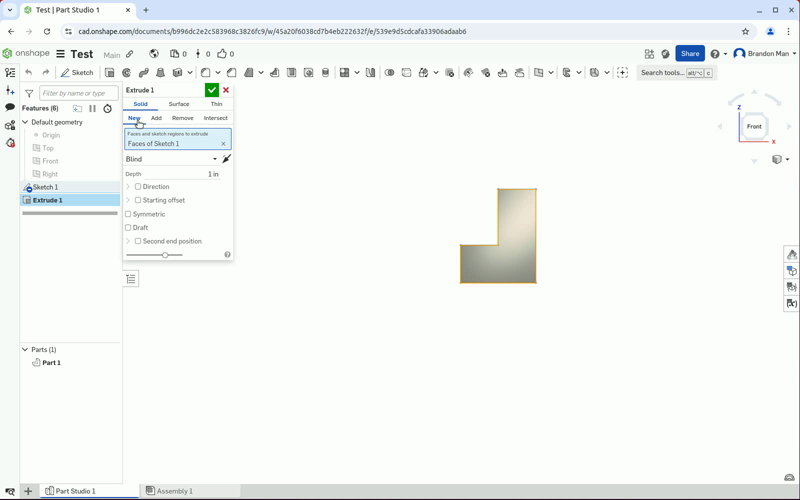
click(137, 120)
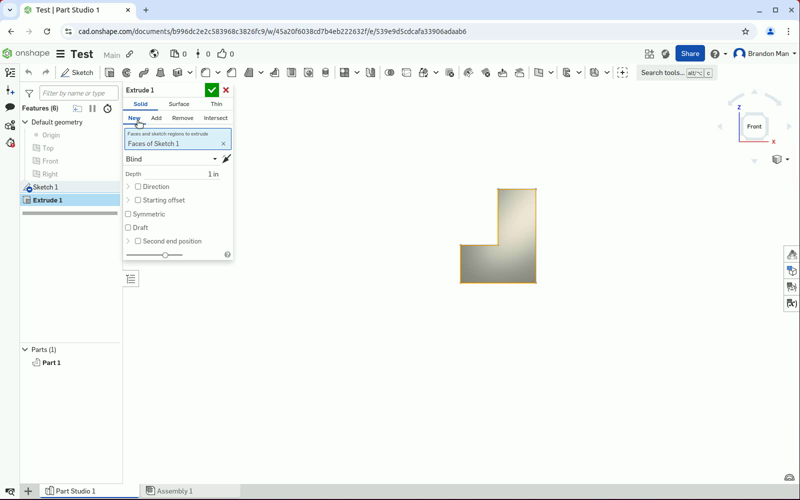
key(tab, 4)
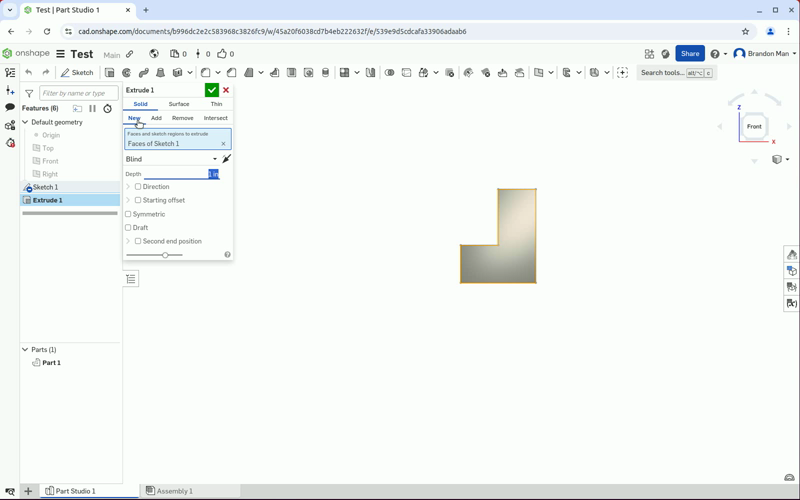
text(7.703)
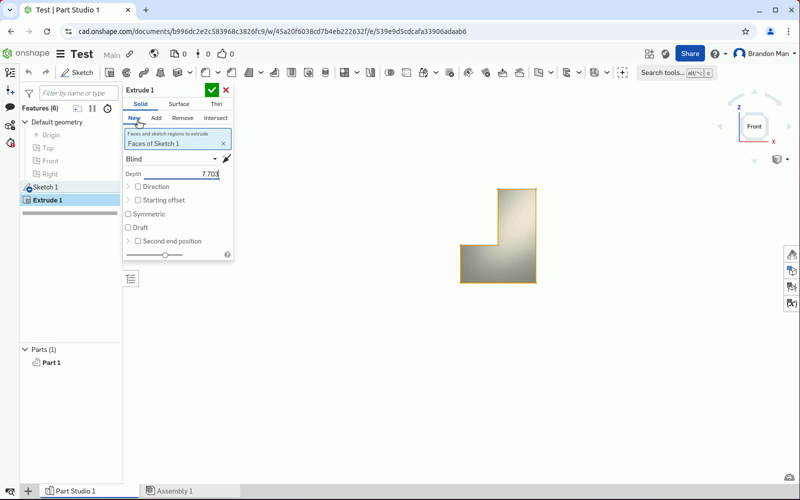
key(enter)
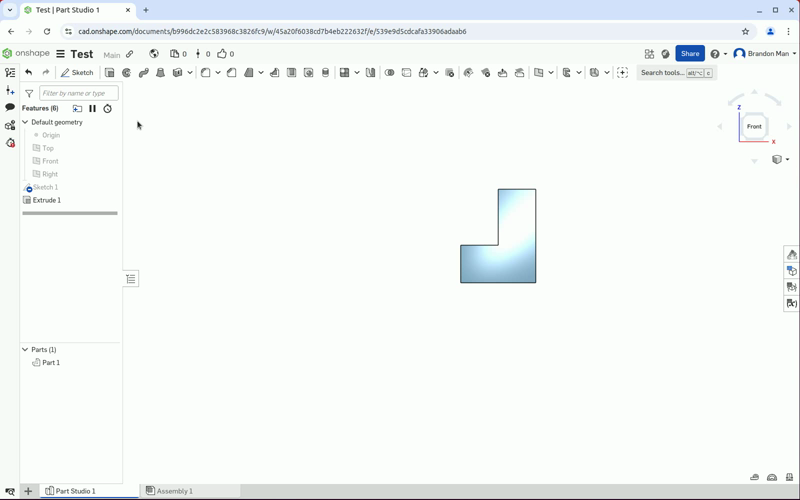
key(shift+h)
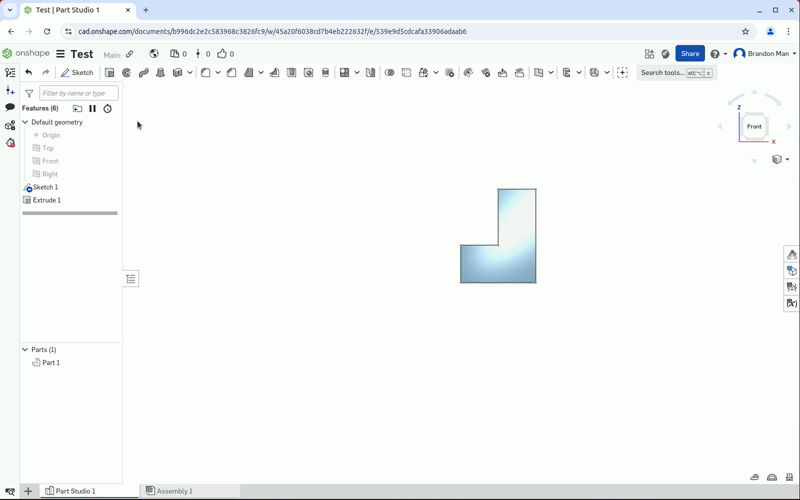
key(shift+h)
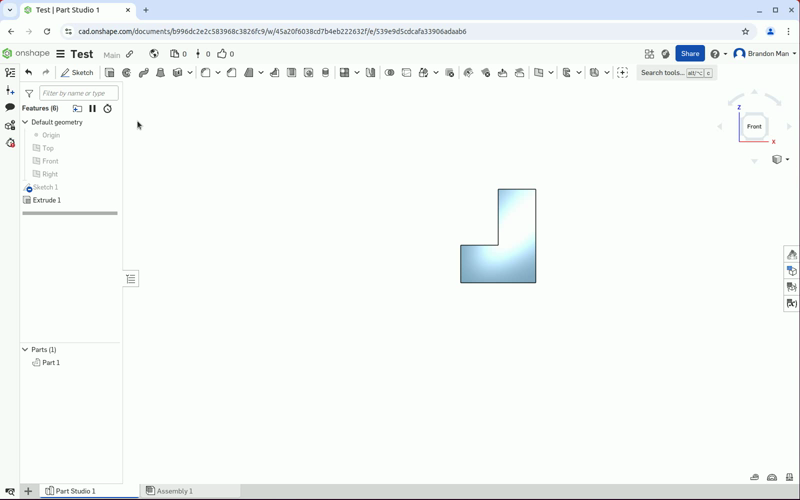
mouse_move(73, 189)
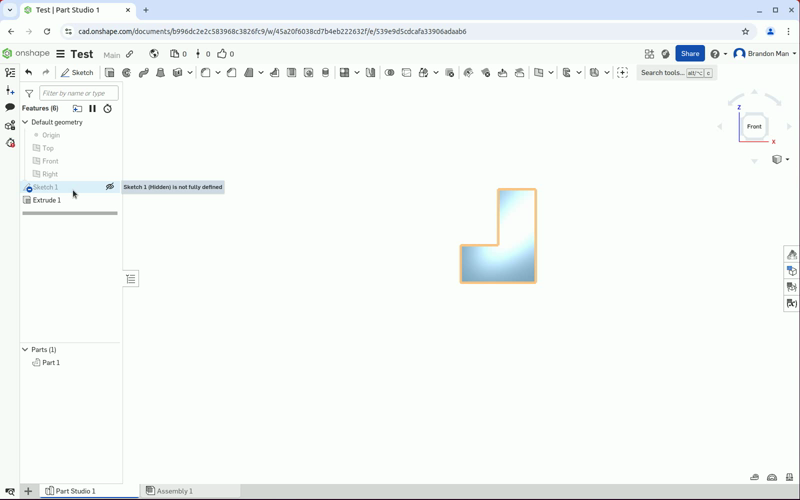
click(73, 189)
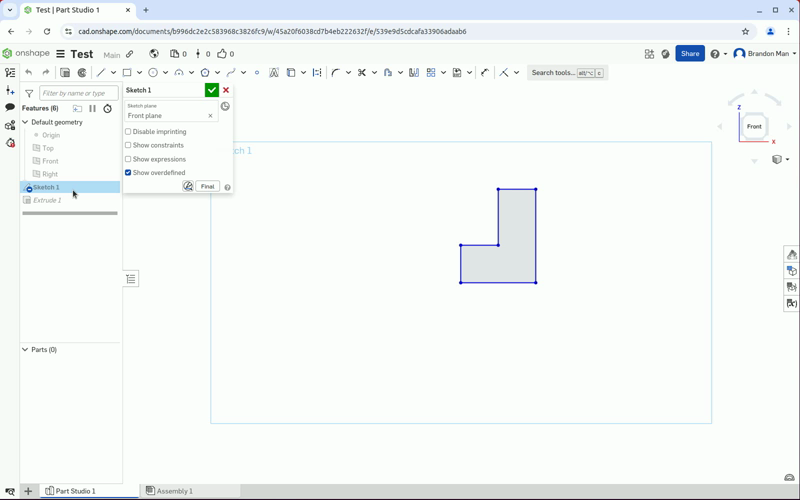
mouse_move(229, 92)
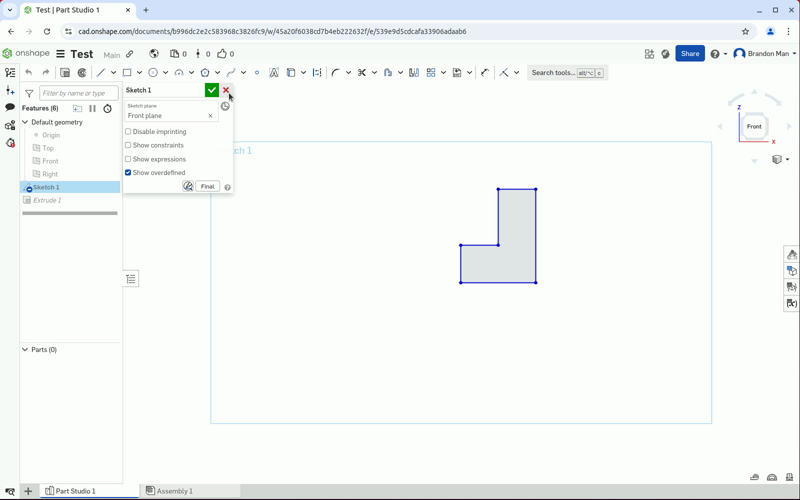
click(229, 92)
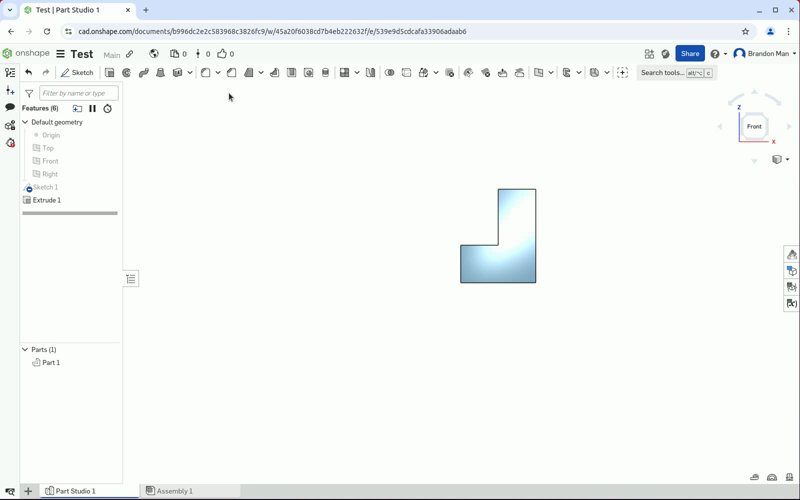
mouse_move(541, 75)
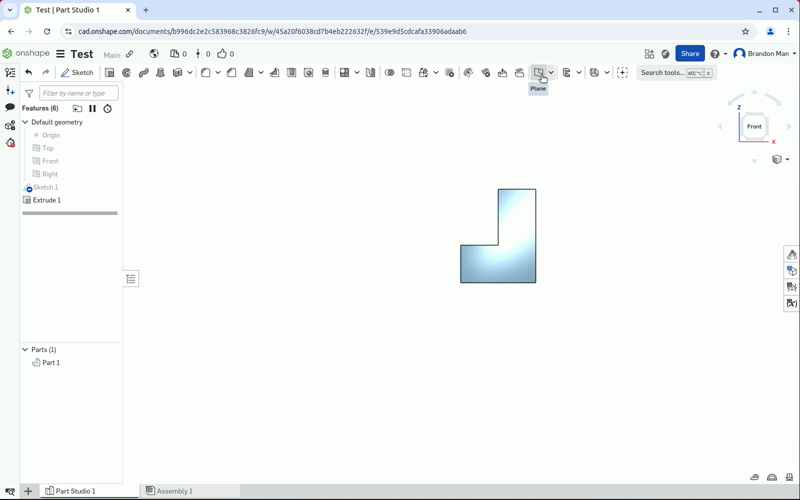
click(541, 75)
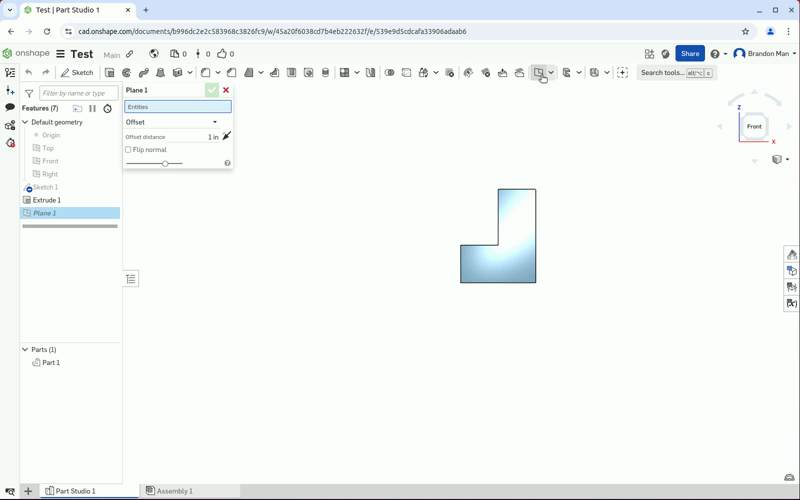
mouse_move(73, 163)
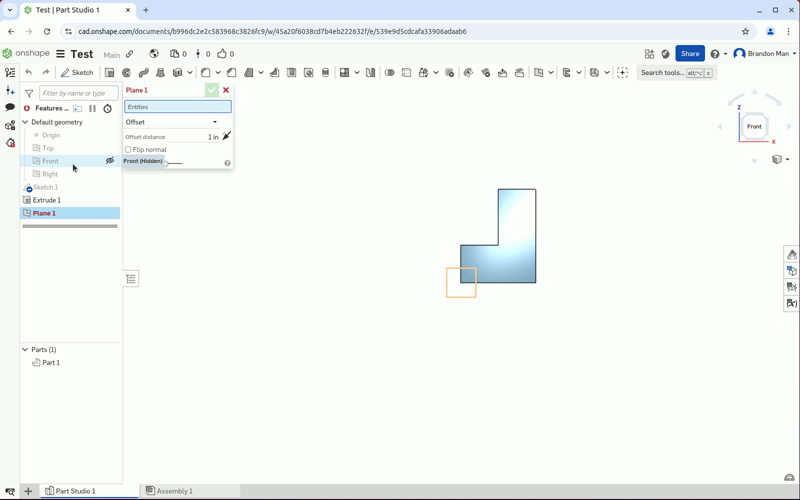
click(73, 163)
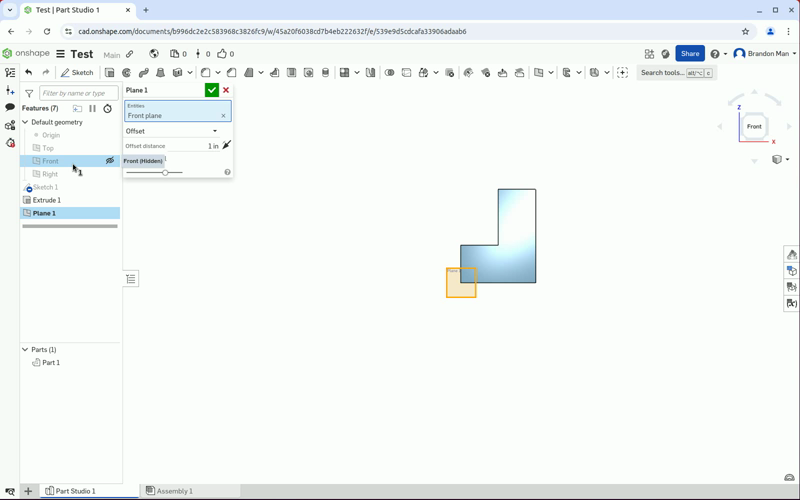
key(tab, 2)
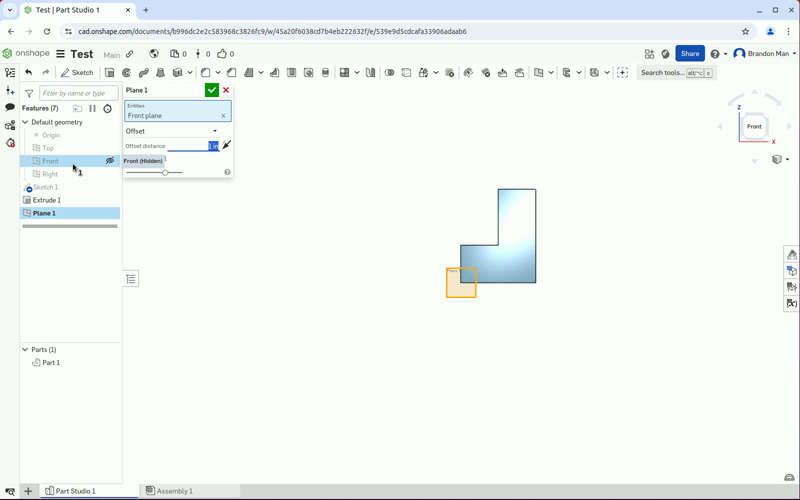
text(7.703)
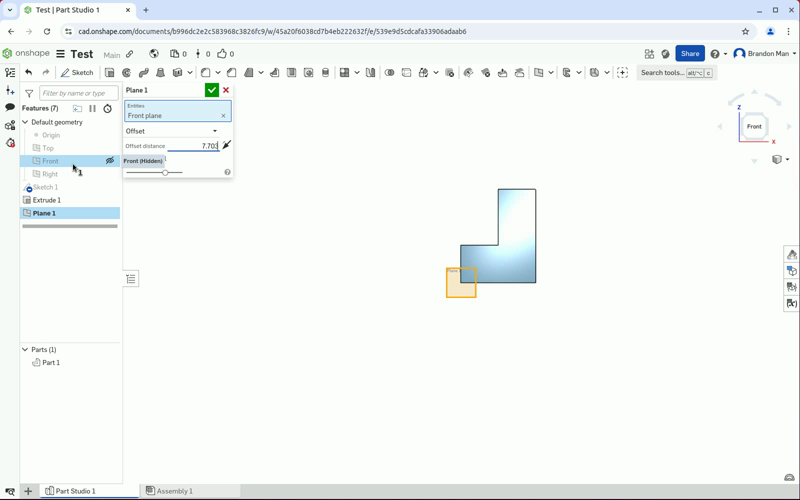
key(enter, 2)
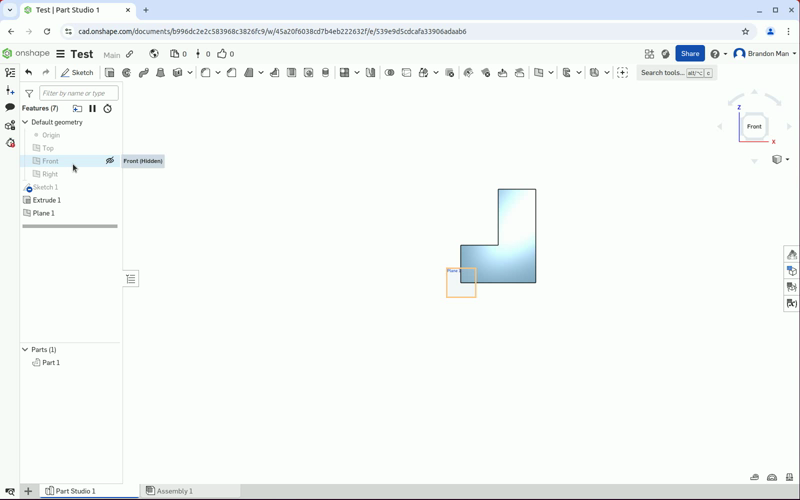
key(shift+s)
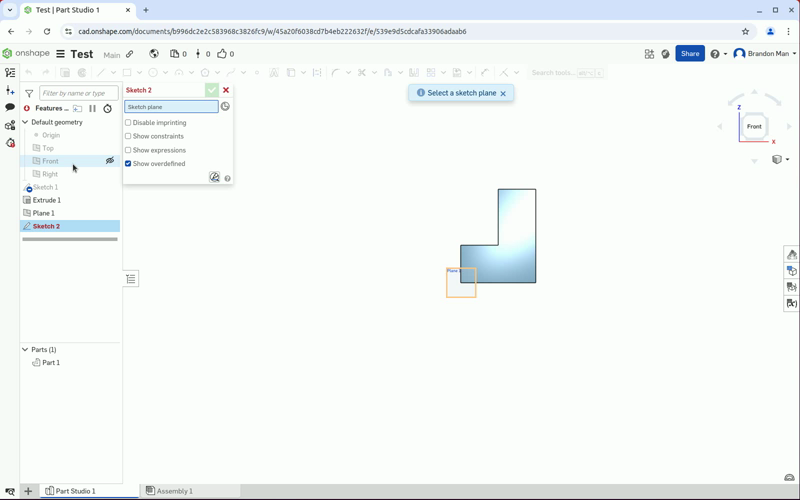
mouse_move(73, 215)
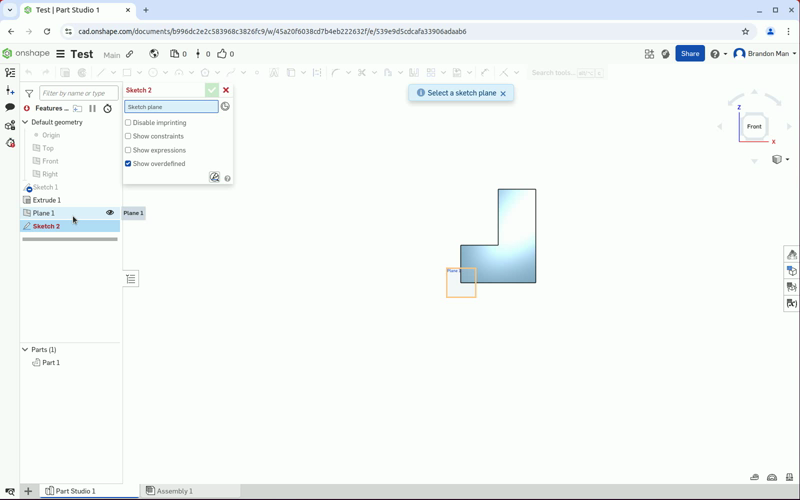
click(73, 215)
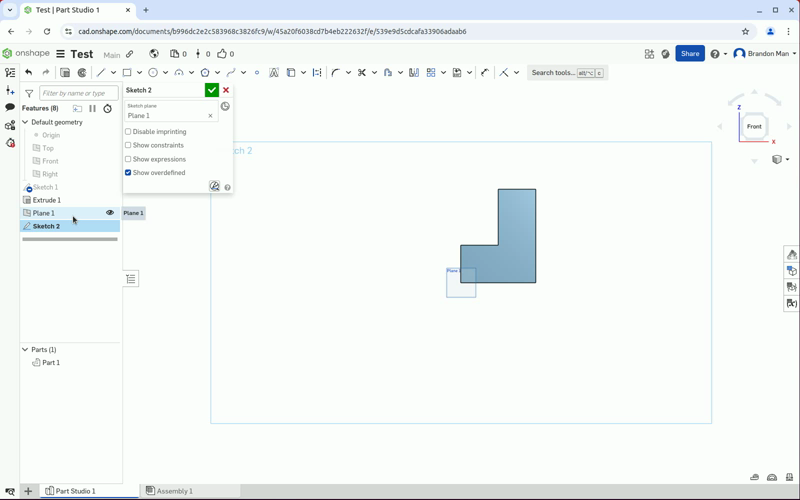
mouse_move(73, 352)
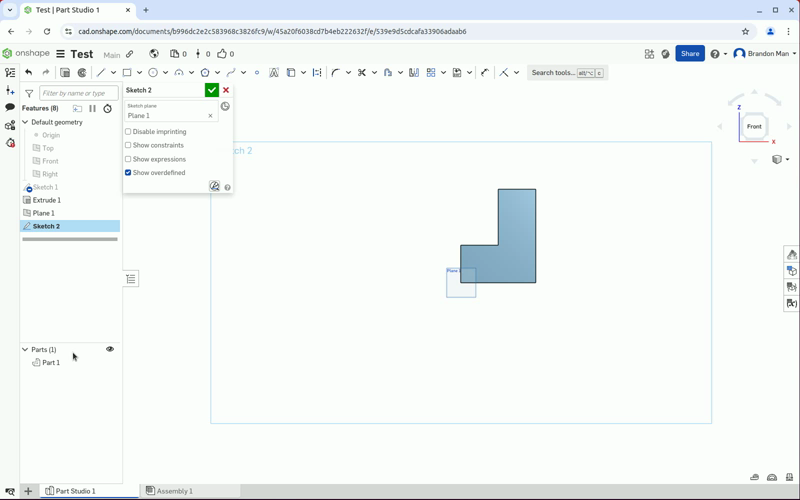
key(y)
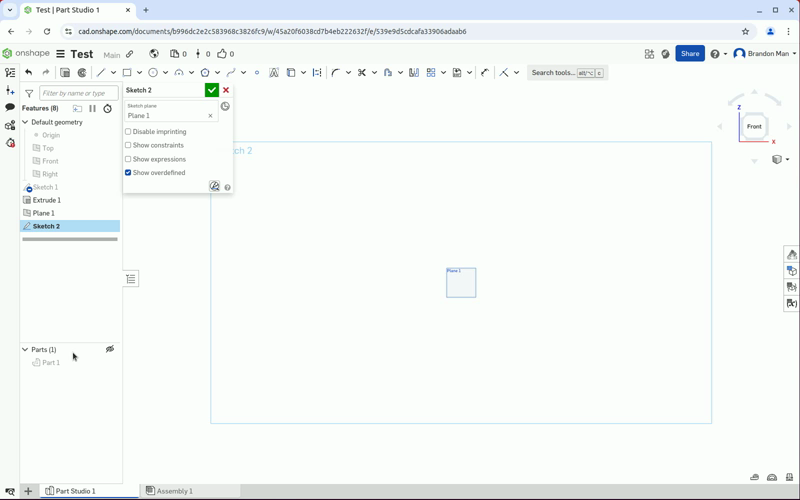
key(l)
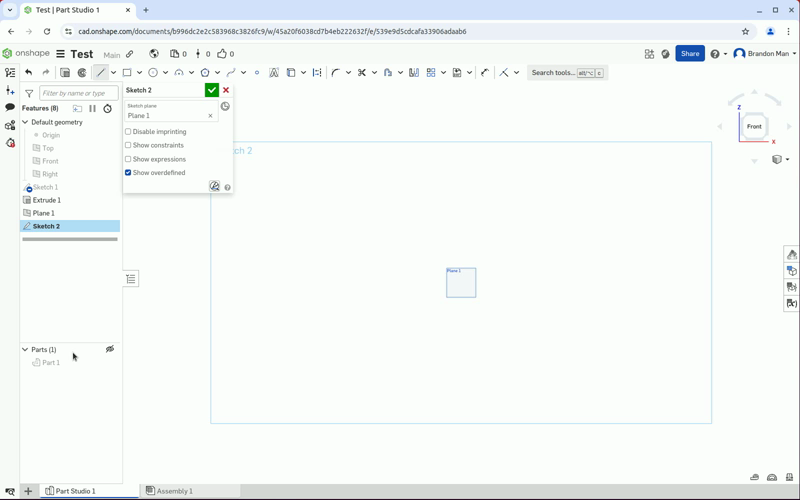
key_down(shift)
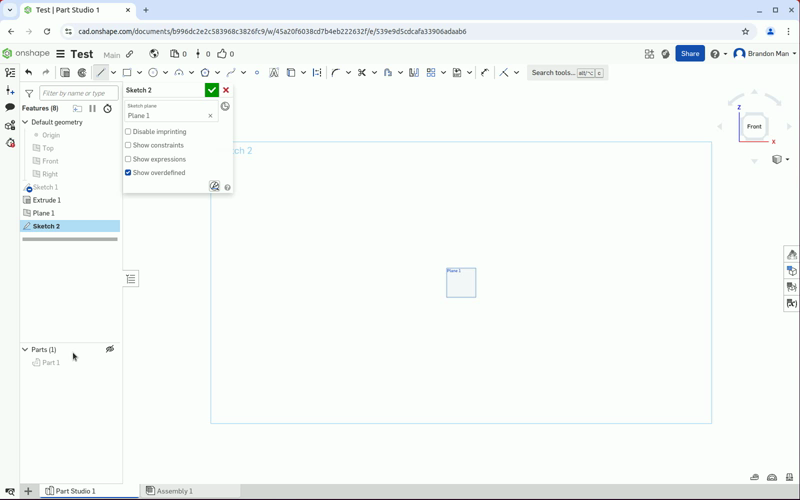
mouse_move(460, 282)
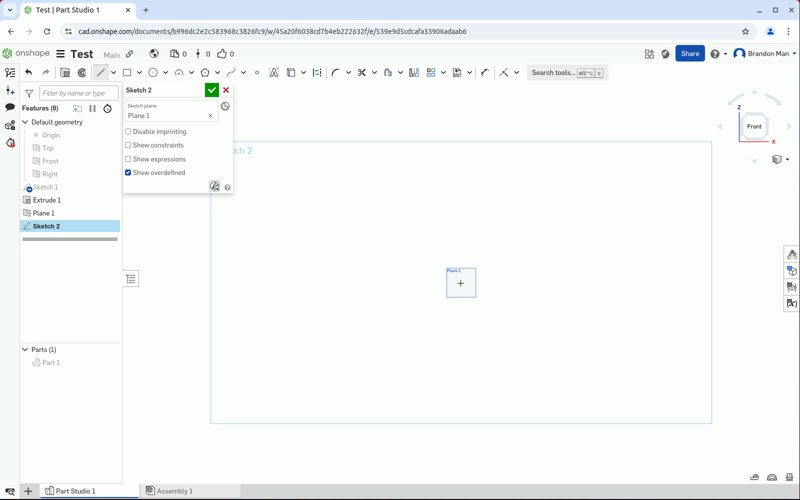
click(460, 282)
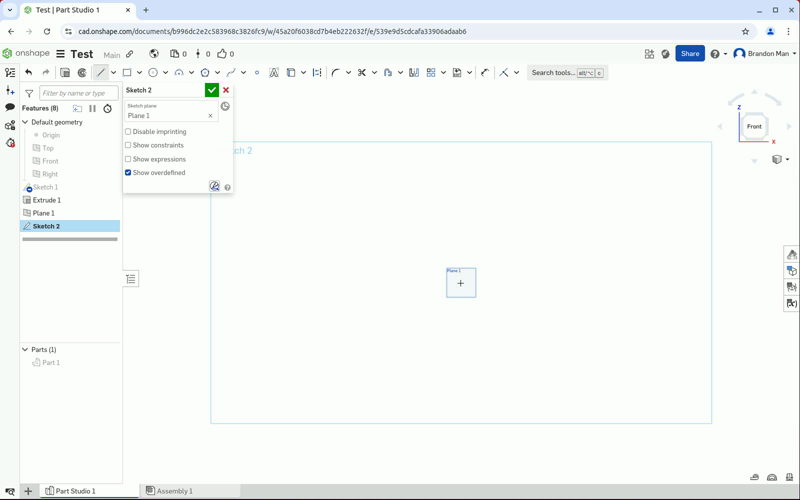
key_up(shift)
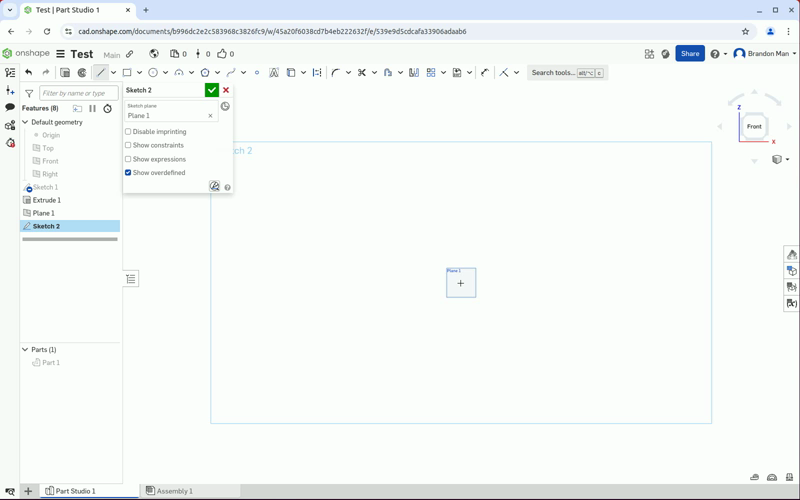
key_down(shift)
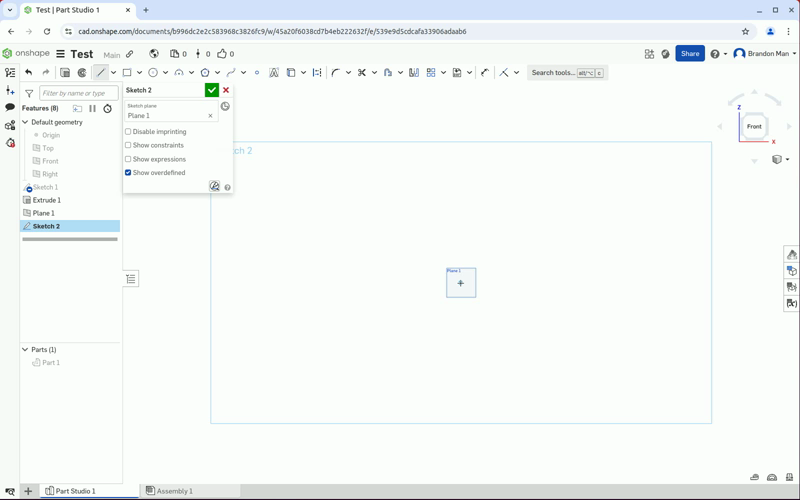
mouse_move(536, 282)
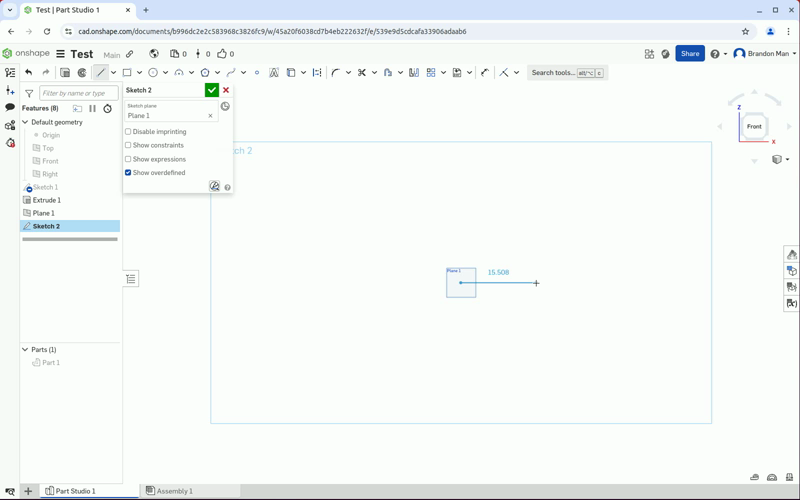
click(536, 282)
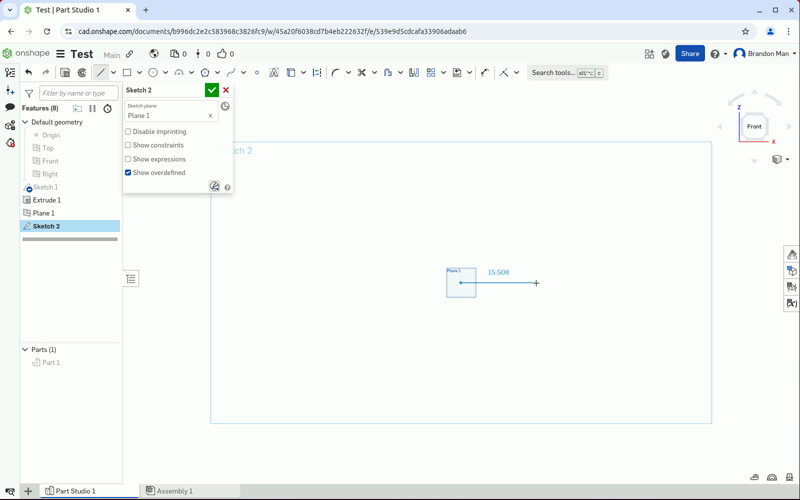
key_up(shift)
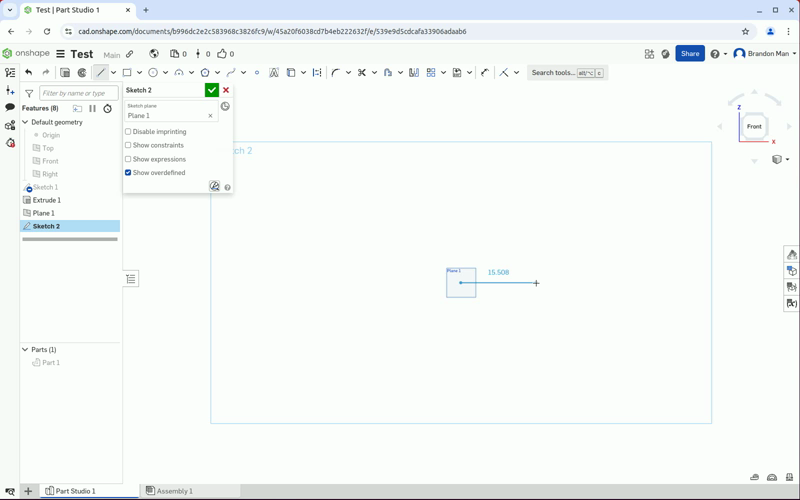
key_down(shift)
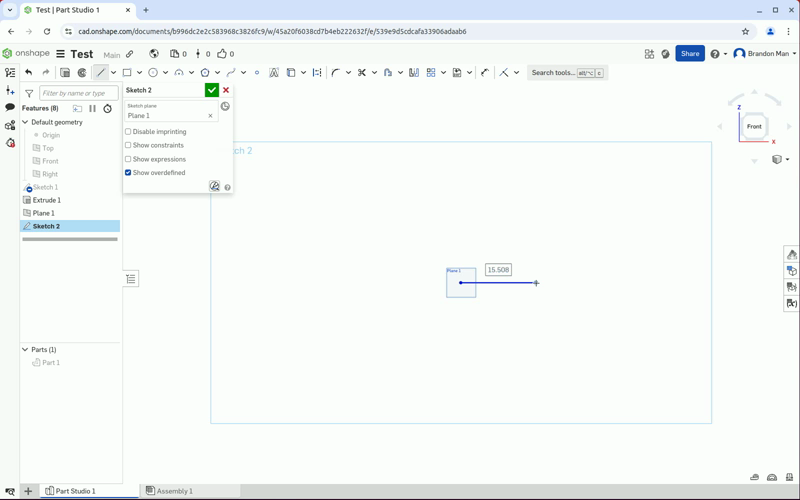
mouse_move(536, 207)
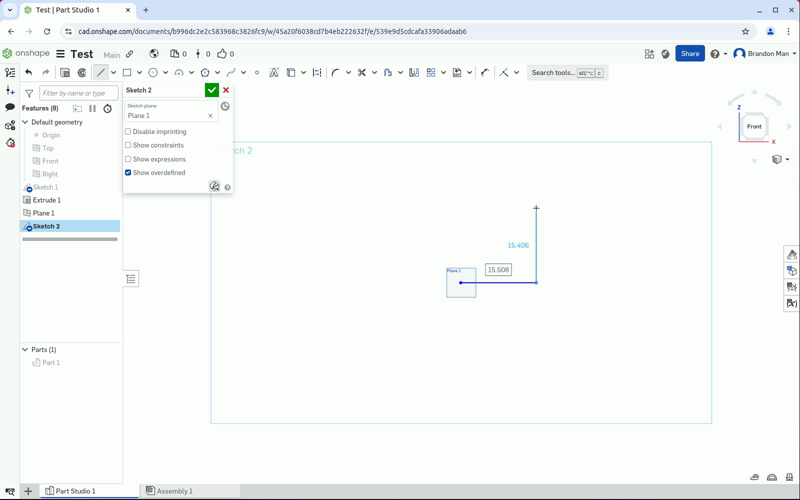
click(536, 207)
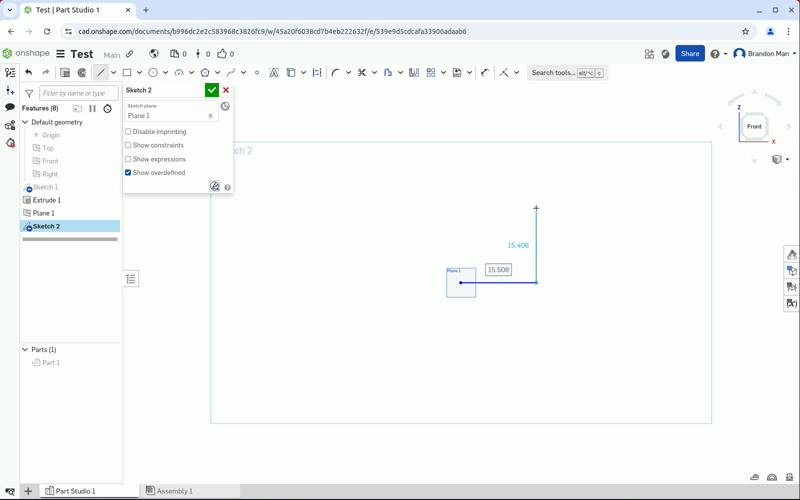
key_up(shift)
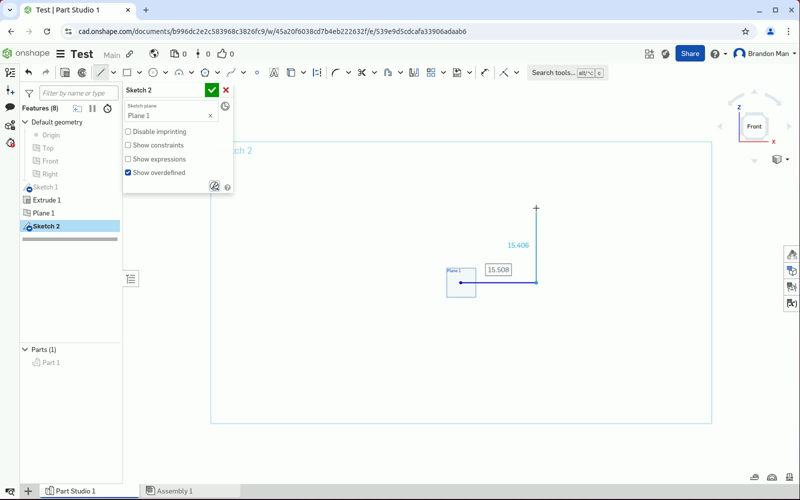
key_down(shift)
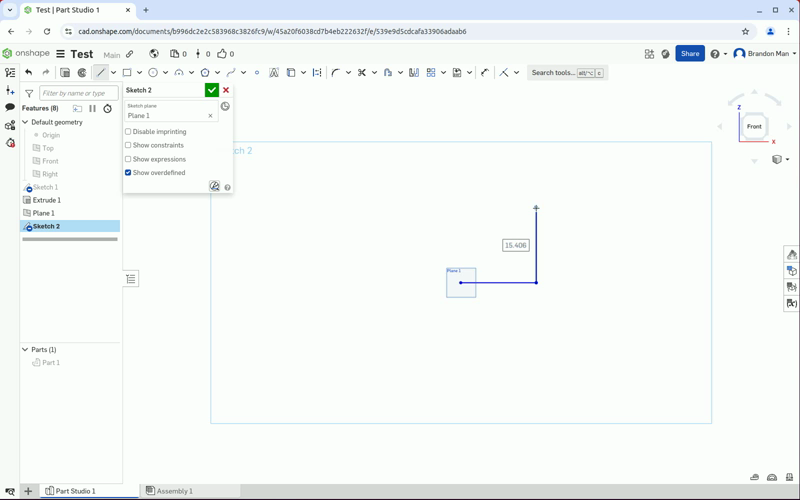
mouse_move(566, 207)
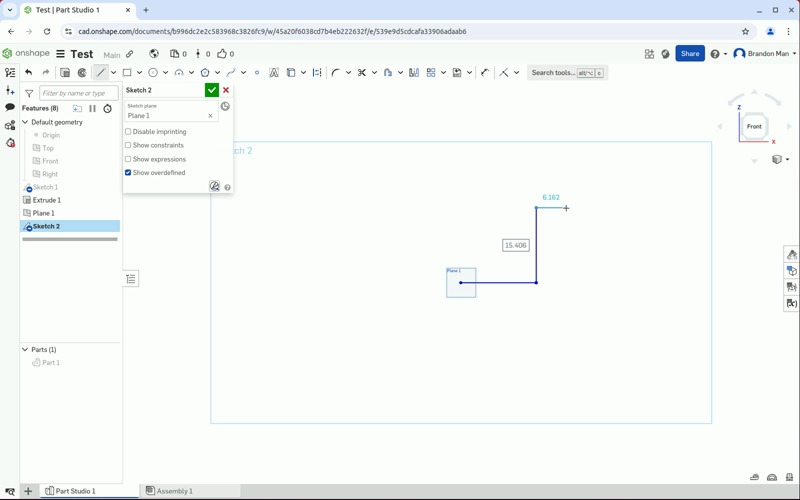
mouse_move(498, 207)
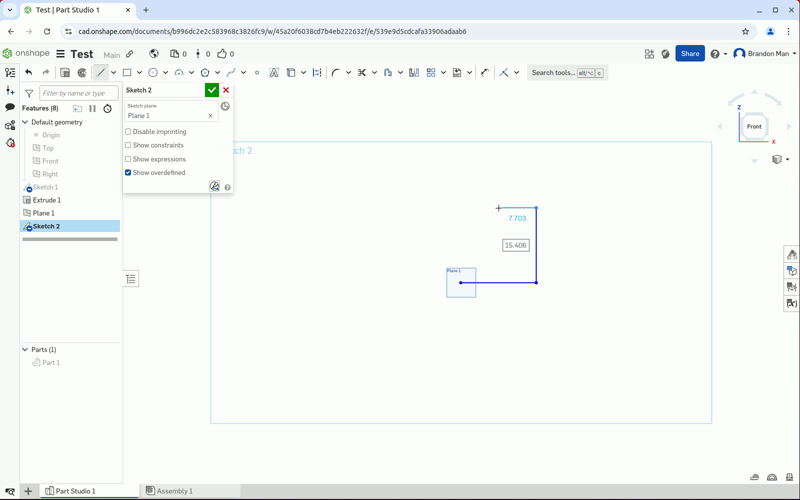
click(498, 207)
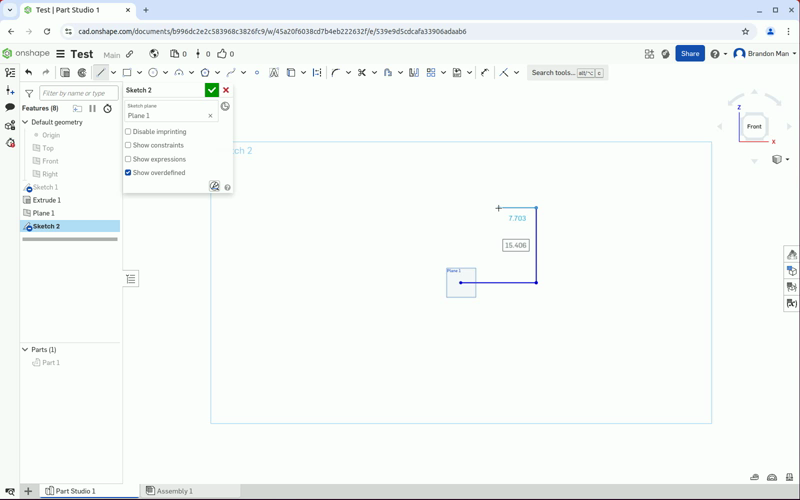
key_up(shift)
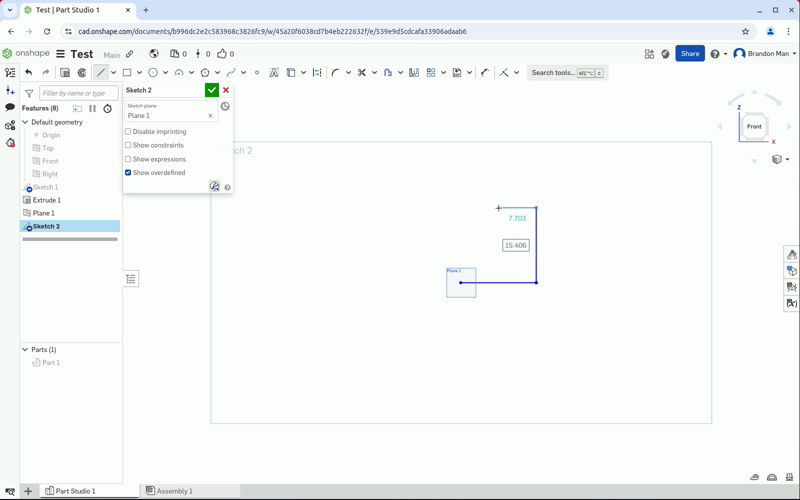
key_down(shift)
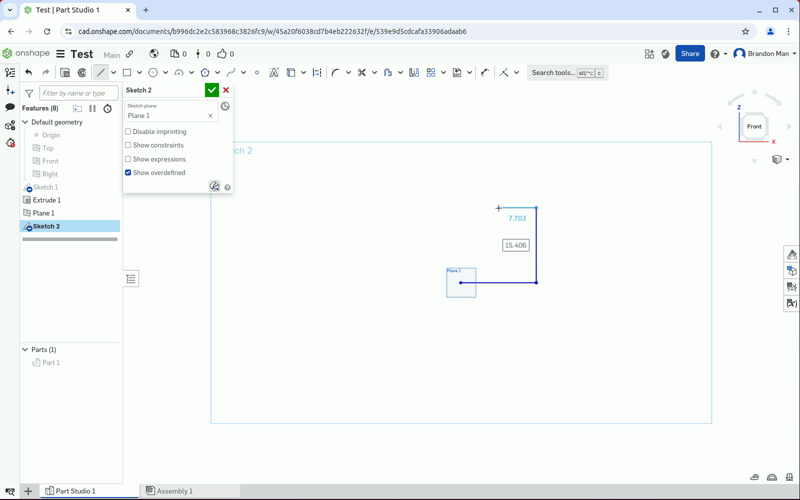
mouse_move(528, 207)
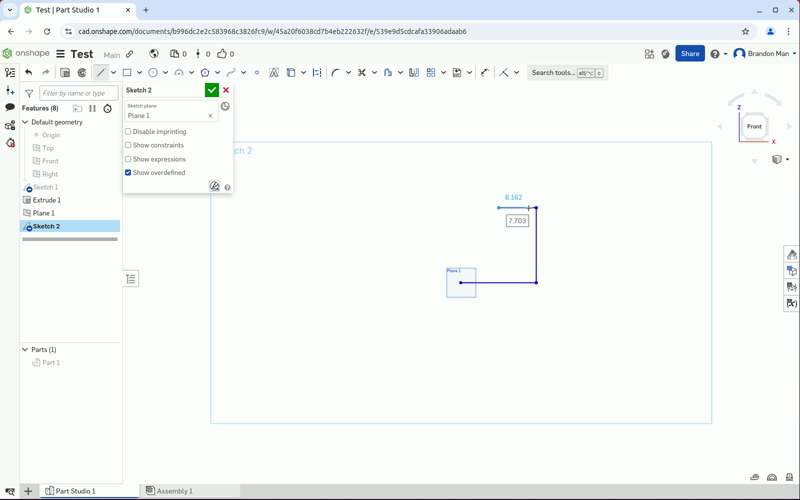
mouse_move(498, 244)
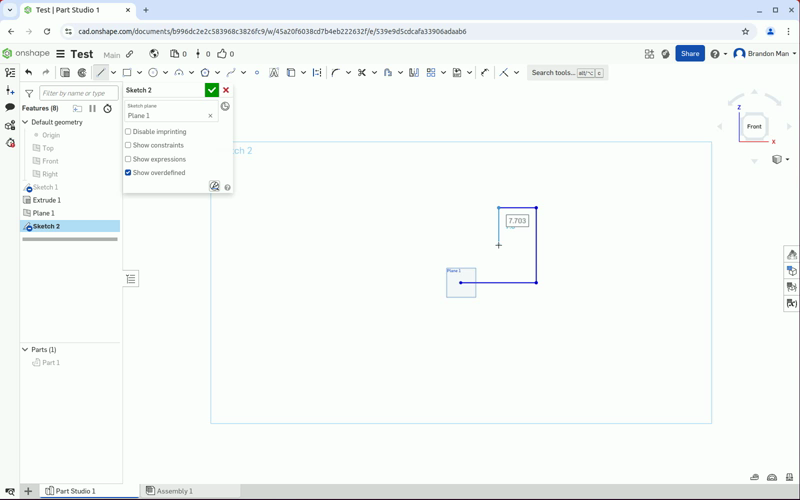
click(498, 244)
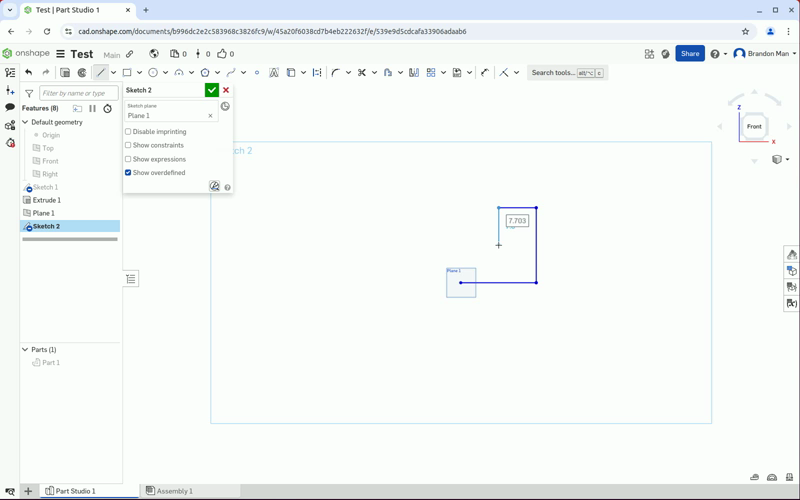
key_up(shift)
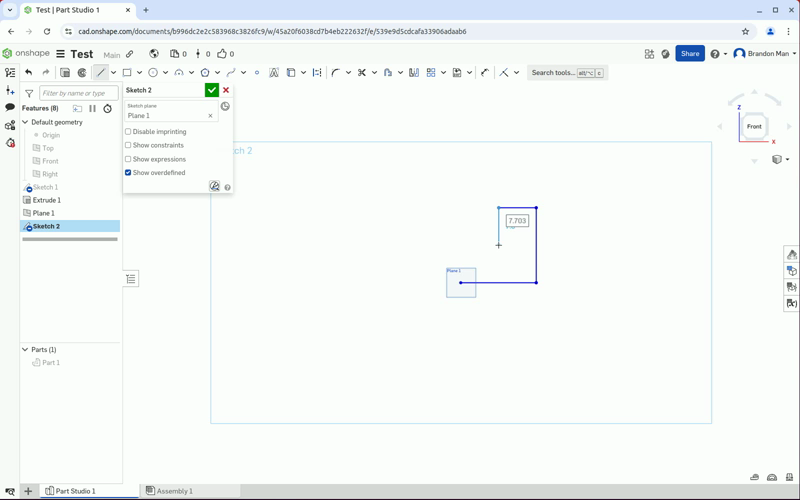
key_down(shift)
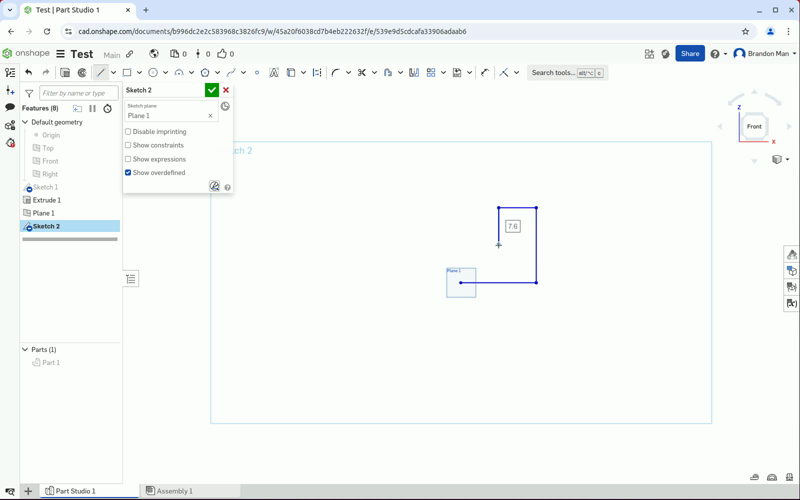
mouse_move(528, 244)
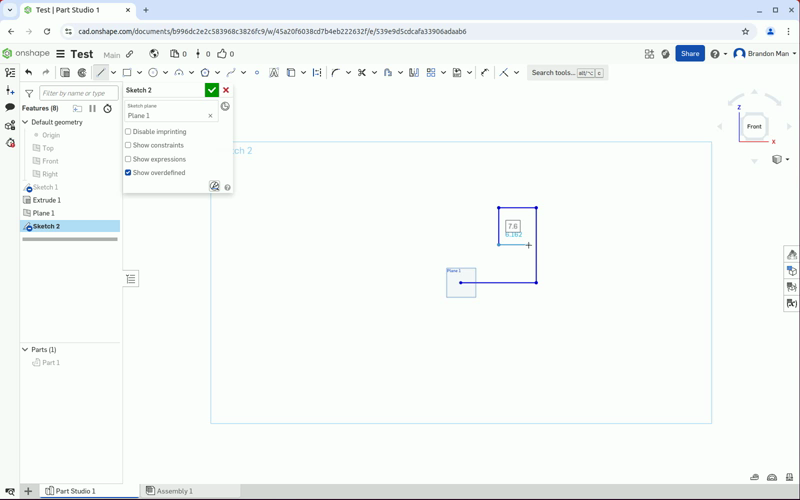
mouse_move(460, 244)
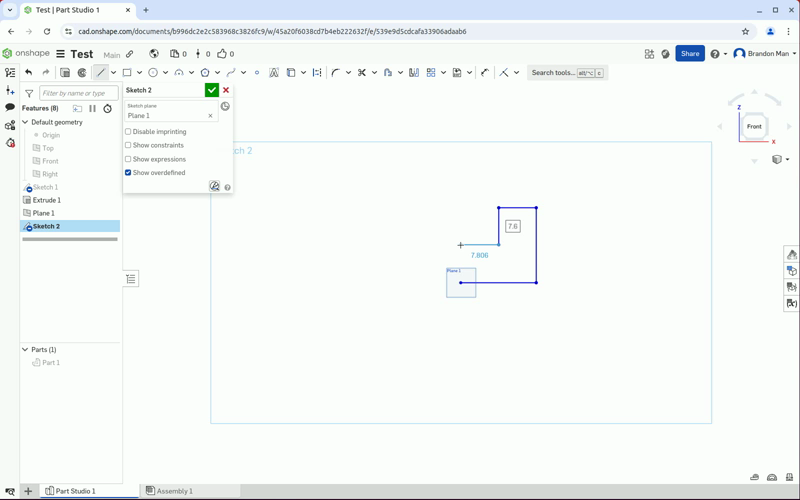
click(460, 244)
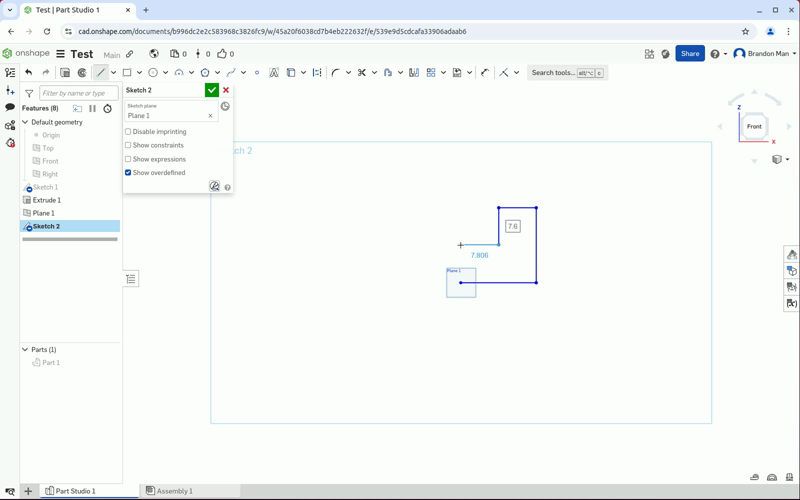
key_up(shift)
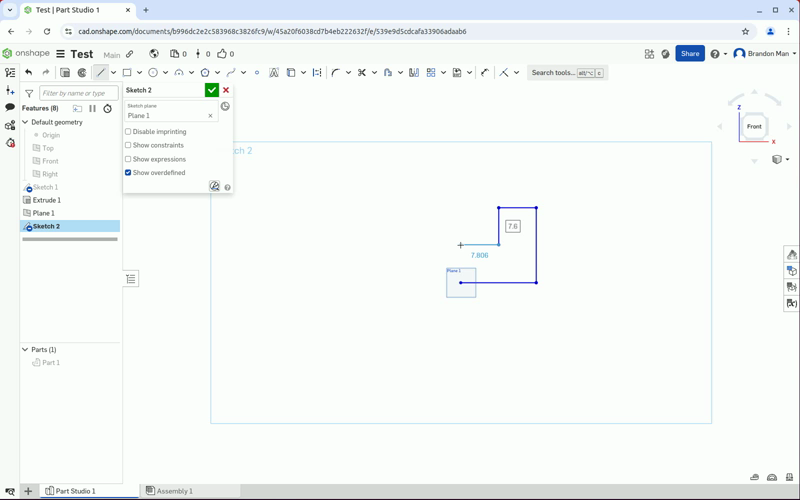
mouse_move(490, 244)
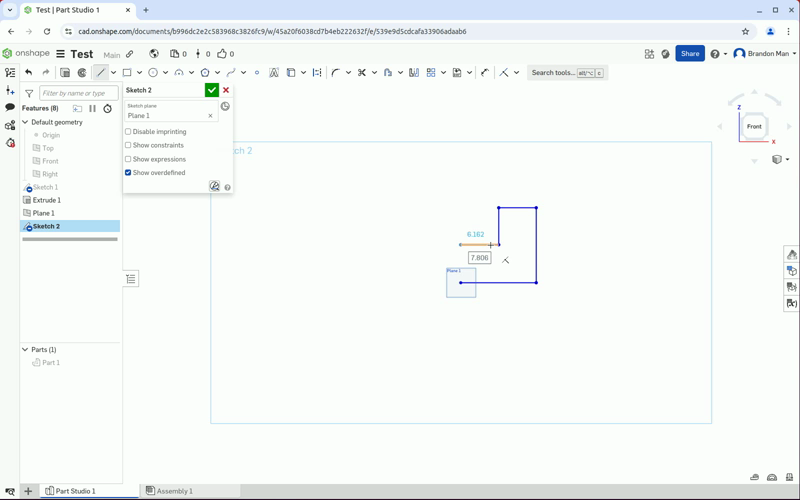
key_down(shift)
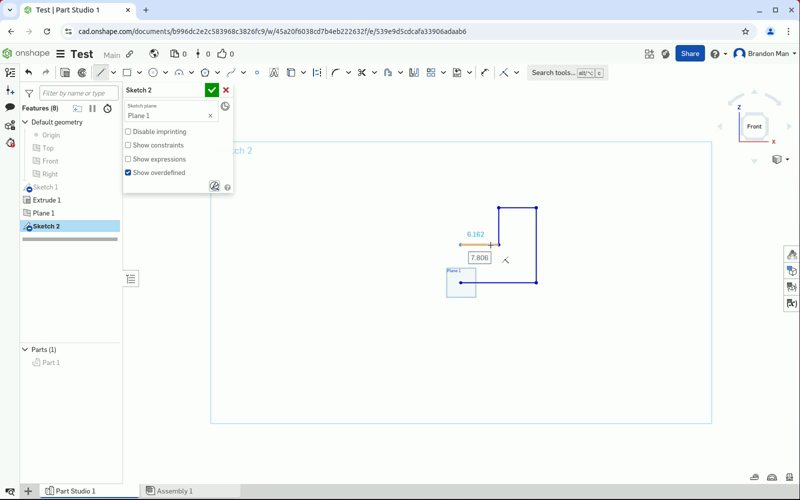
mouse_move(460, 282)
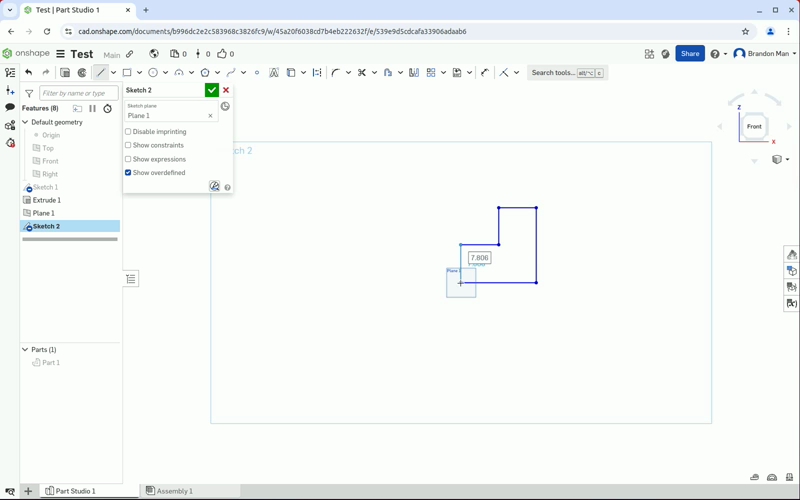
key_up(shift)
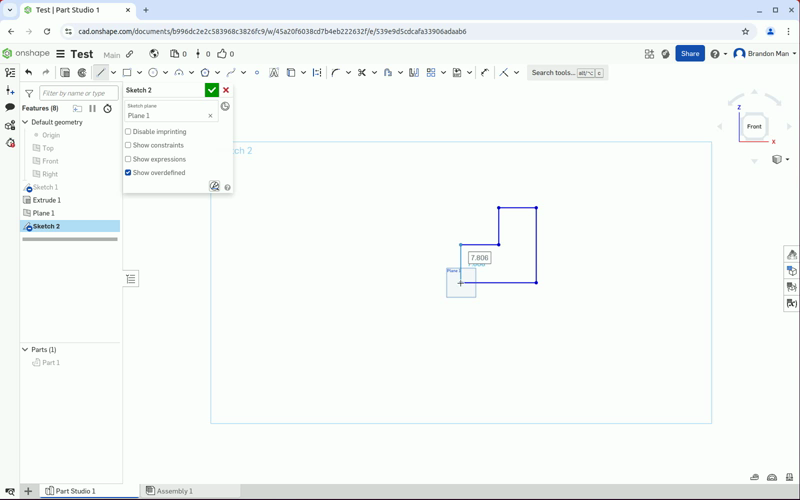
click(460, 282)
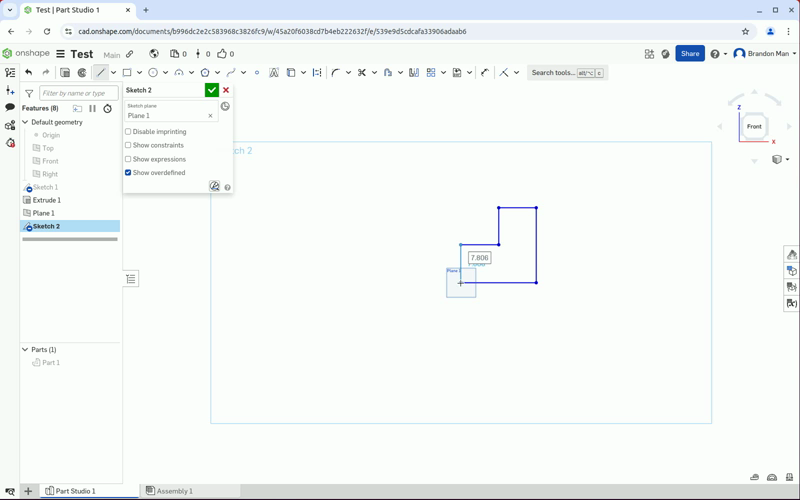
key(esc)
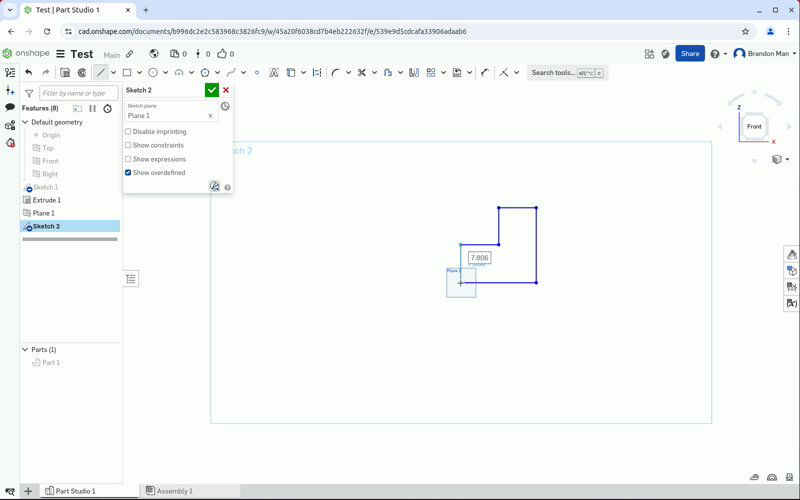
mouse_move(508, 279)
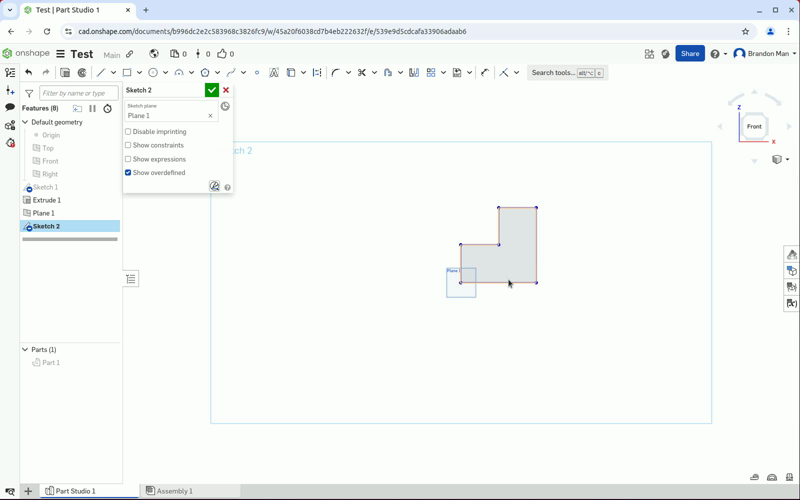
click(508, 279)
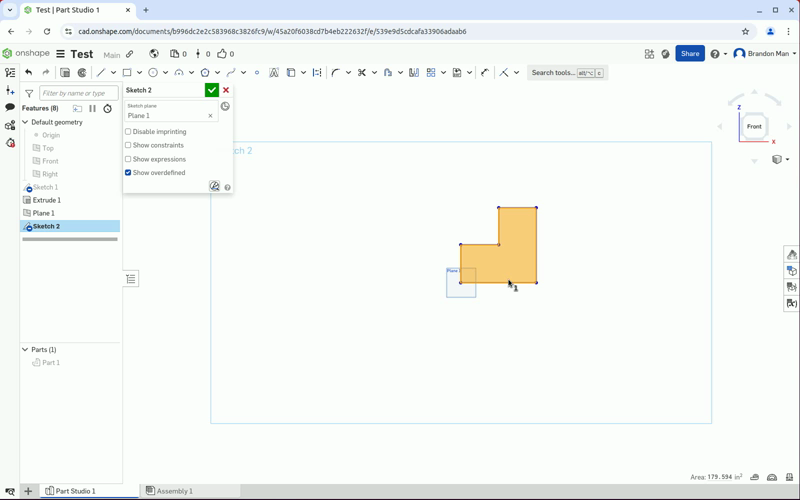
mouse_move(73, 352)
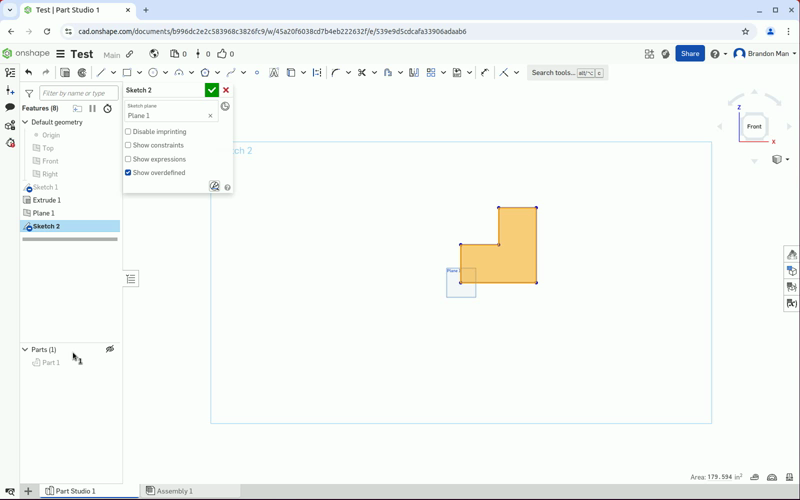
key(shift+y)
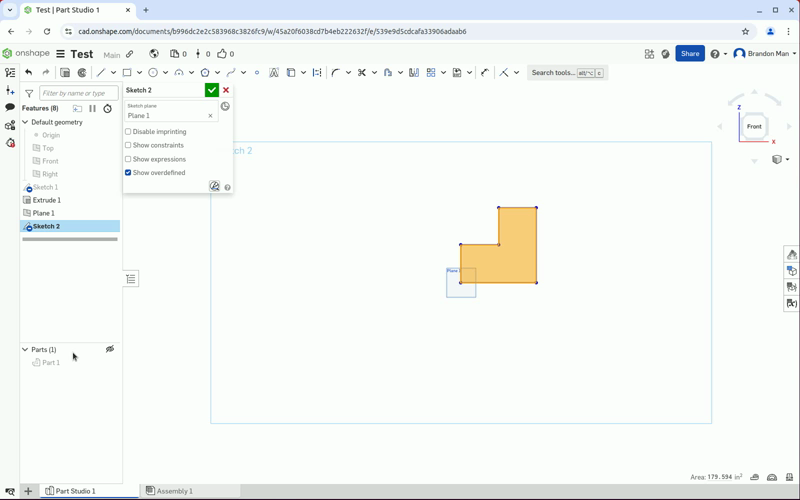
key(shift+e)
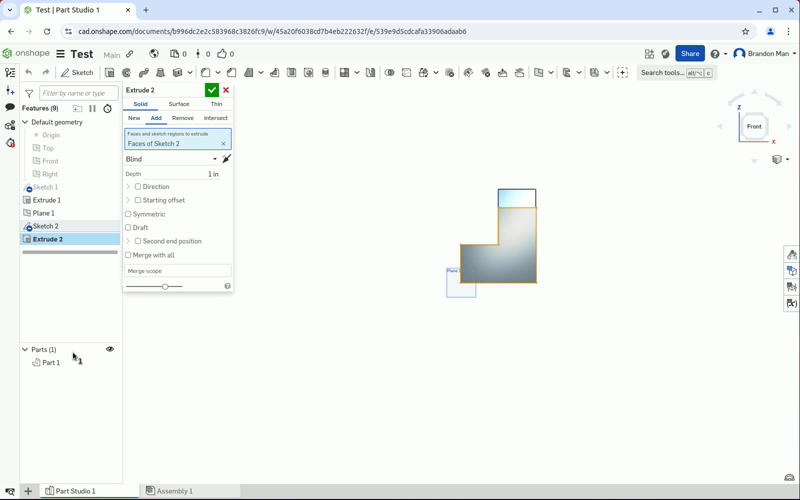
mouse_move(143, 106)
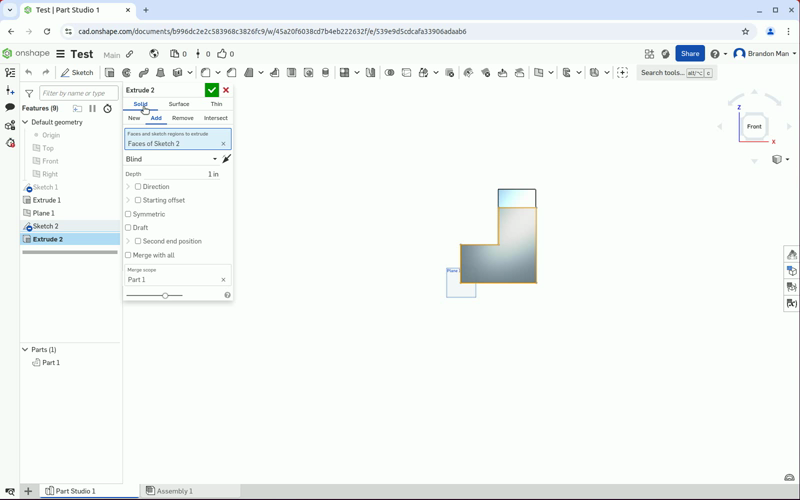
click(143, 106)
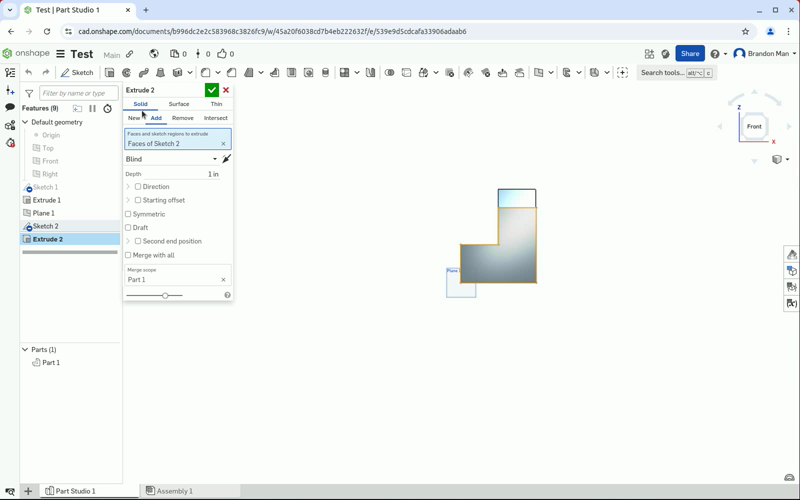
mouse_move(137, 120)
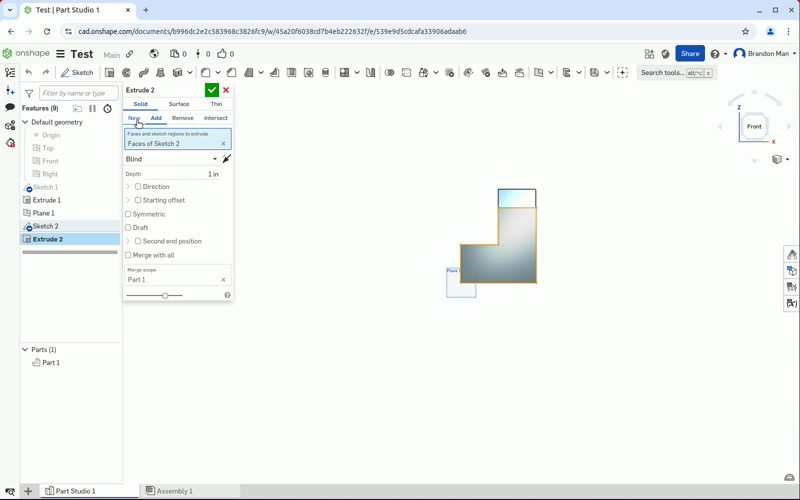
click(137, 120)
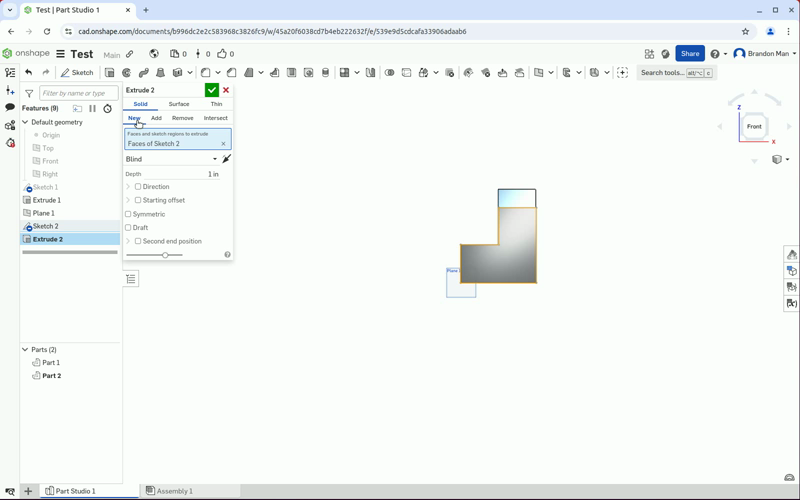
key(tab, 4)
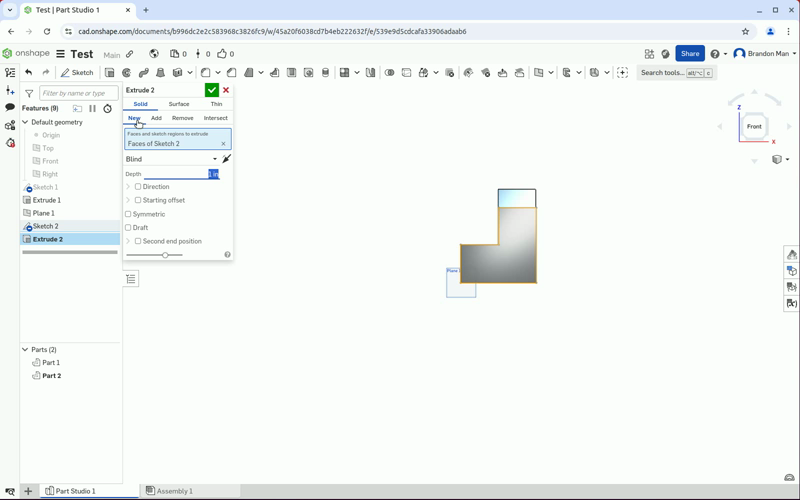
text(7.703)
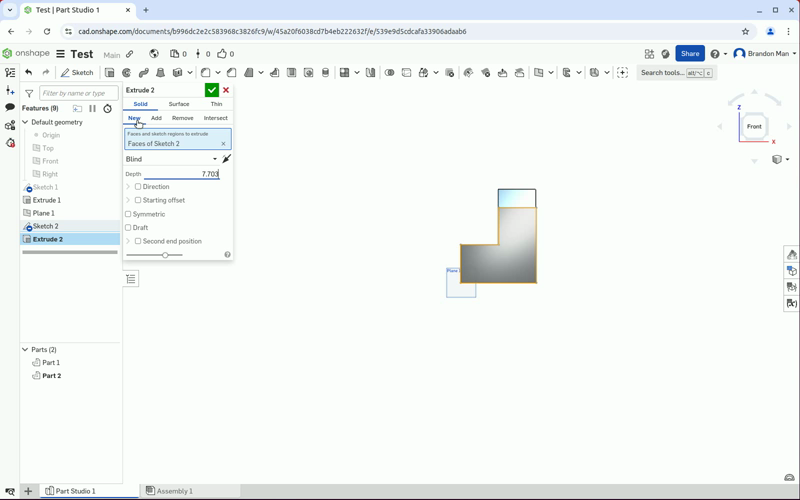
key(enter)
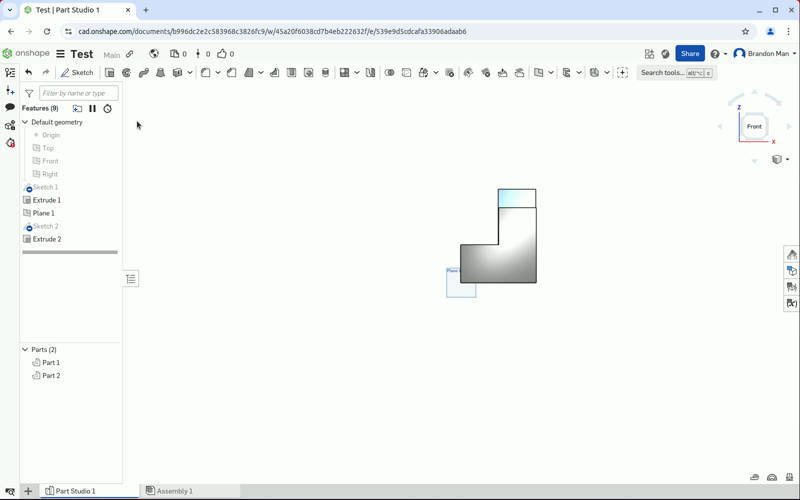
key(shift+h)
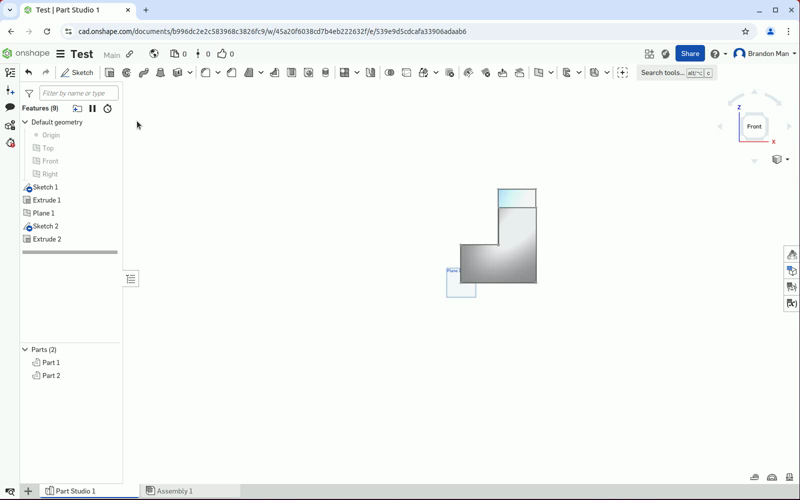
key(shift+h)
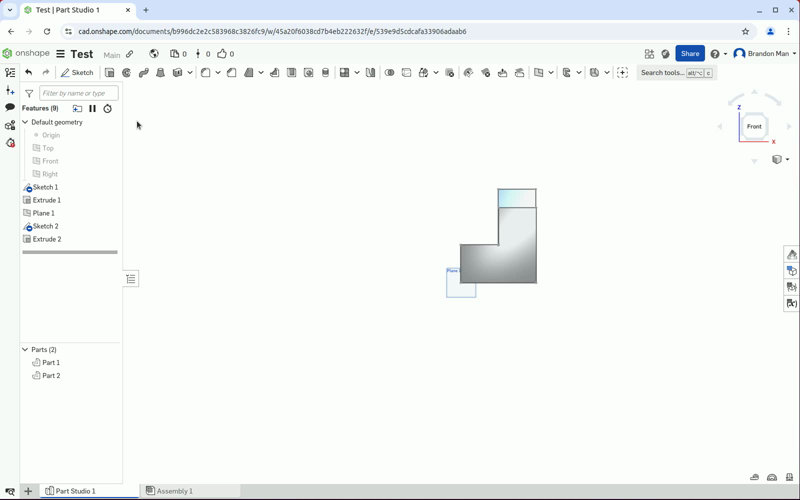
key(shift+7)
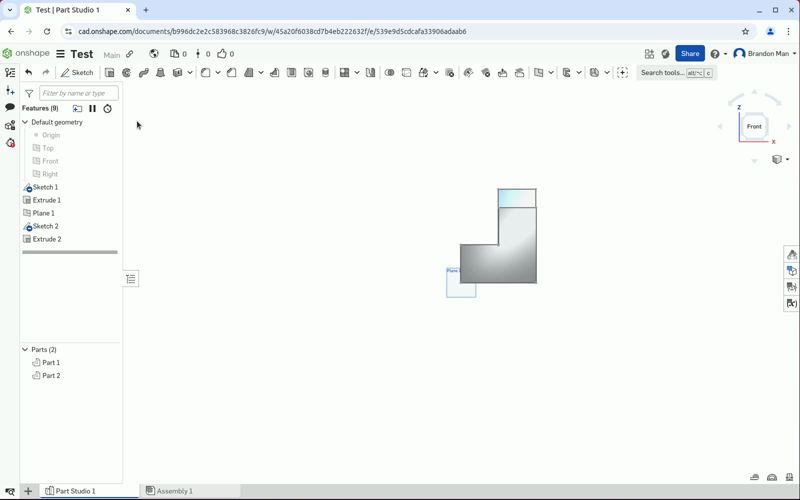
key(left, 2)
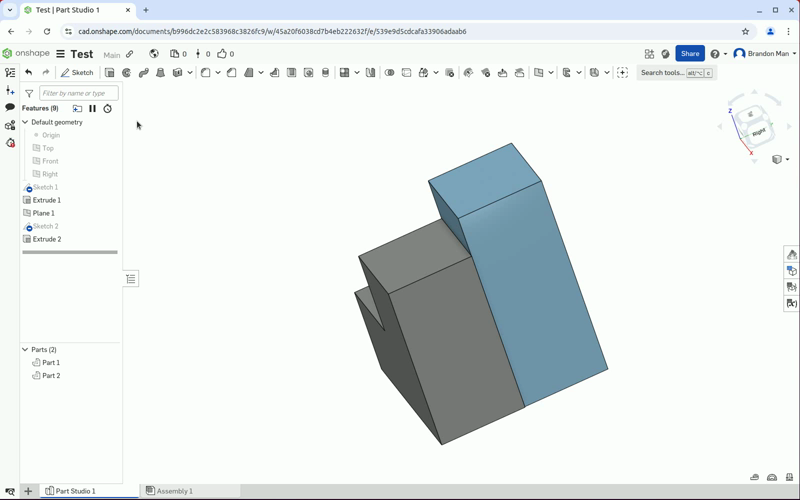
key(down, 2)
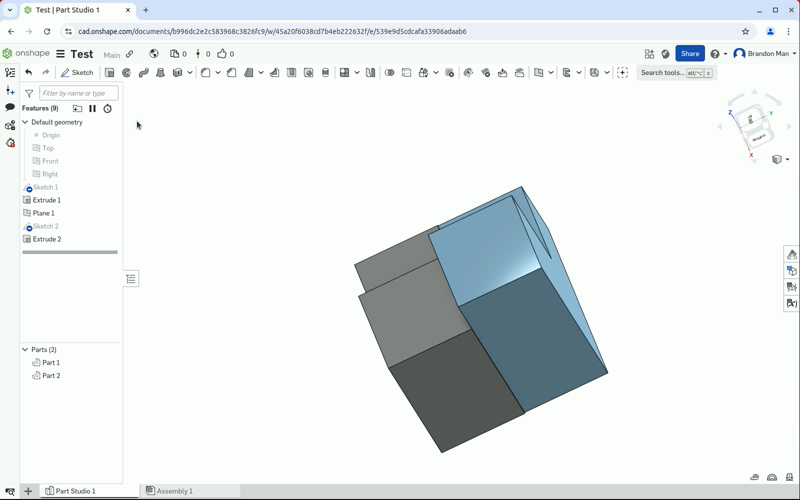
key(up, 2)
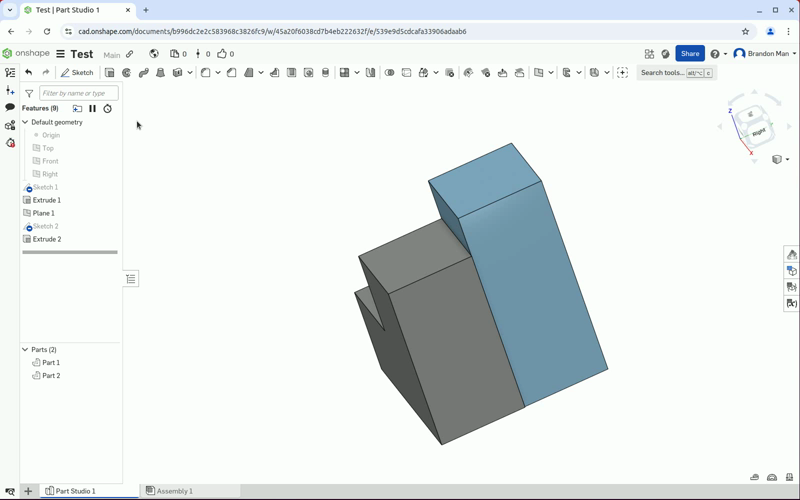
key(right, 2)
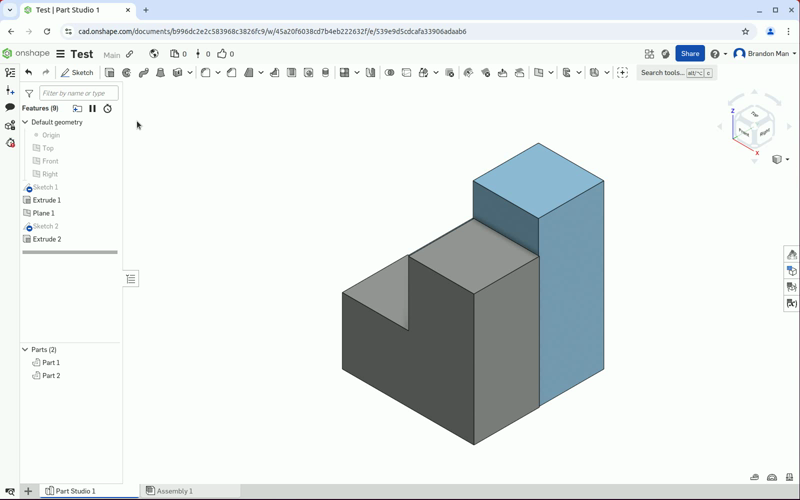
mouse_move(73, 189)
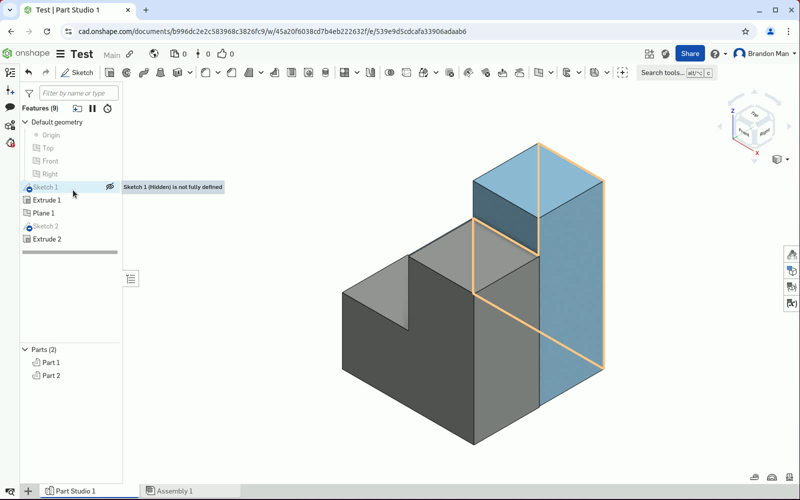
click(73, 189)